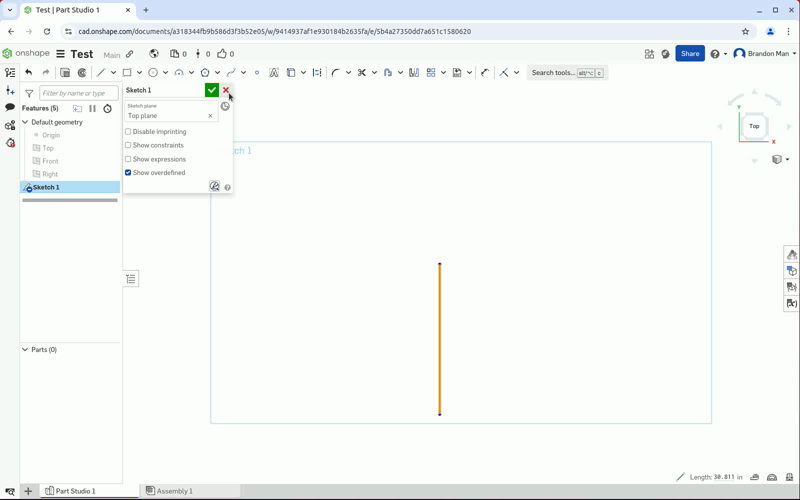
key(shift+h)
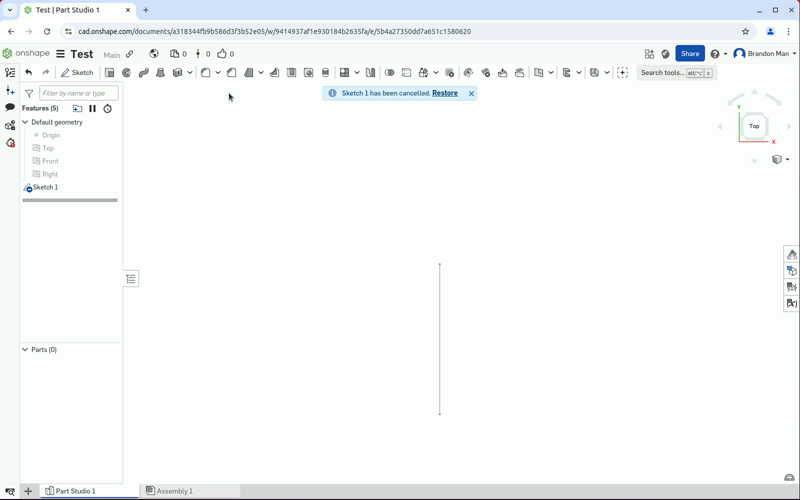
mouse_move(73, 352)
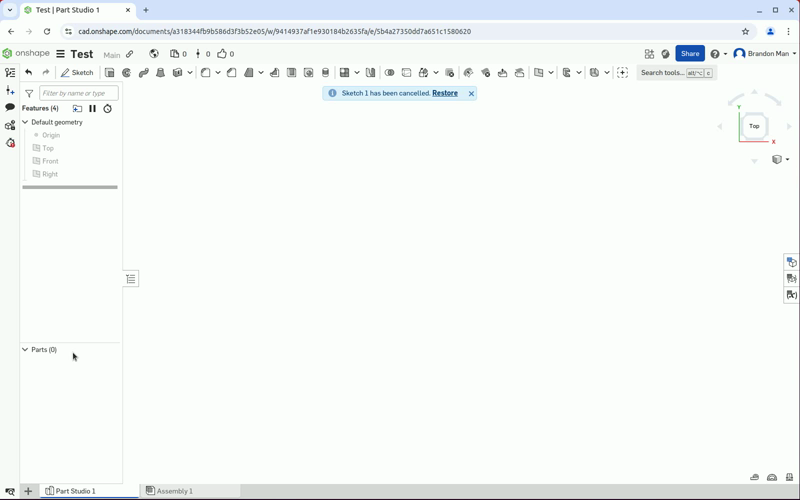
key(y)
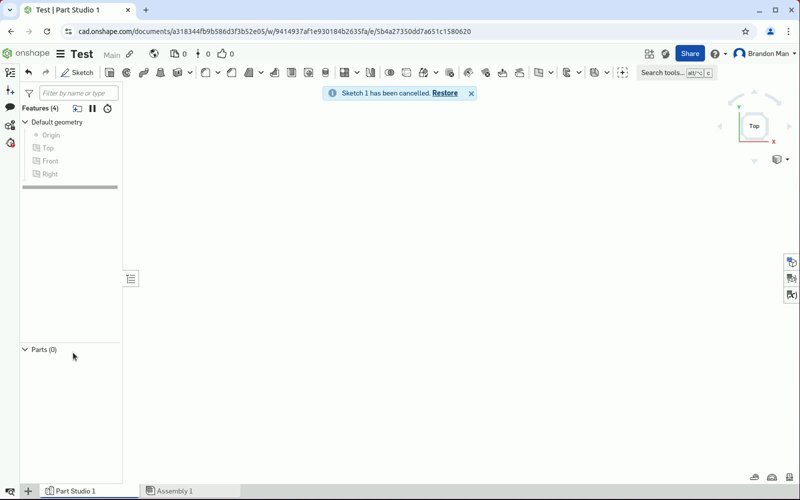
key(shift+p)
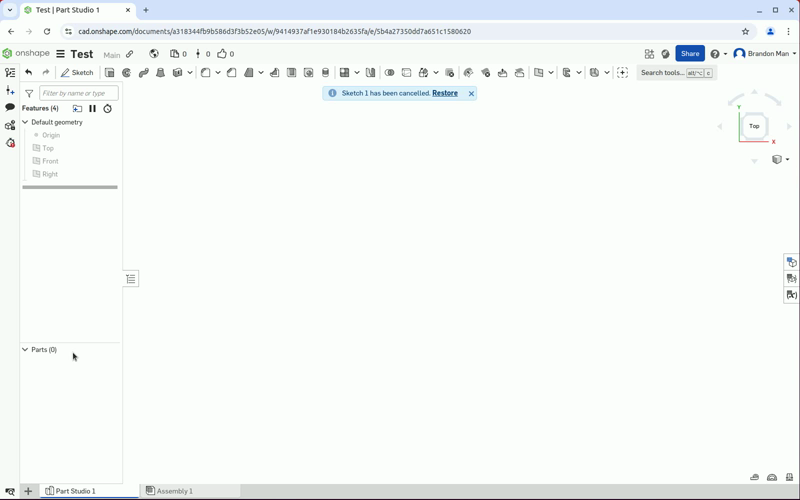
key(space)
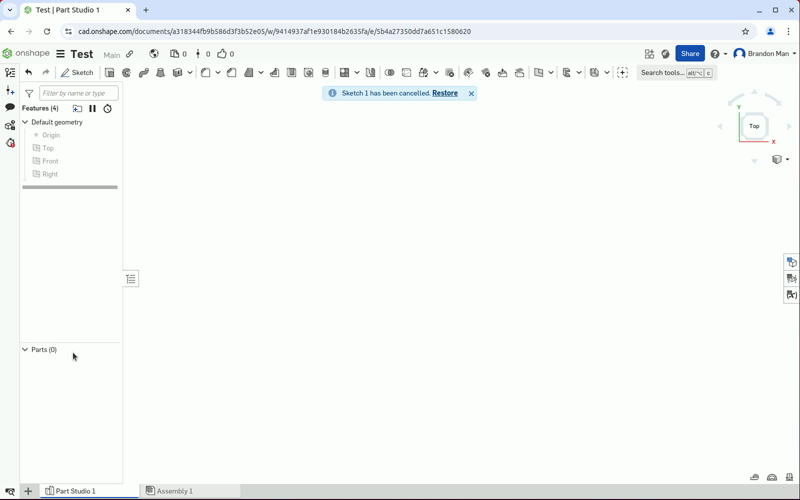
key_down(shift)
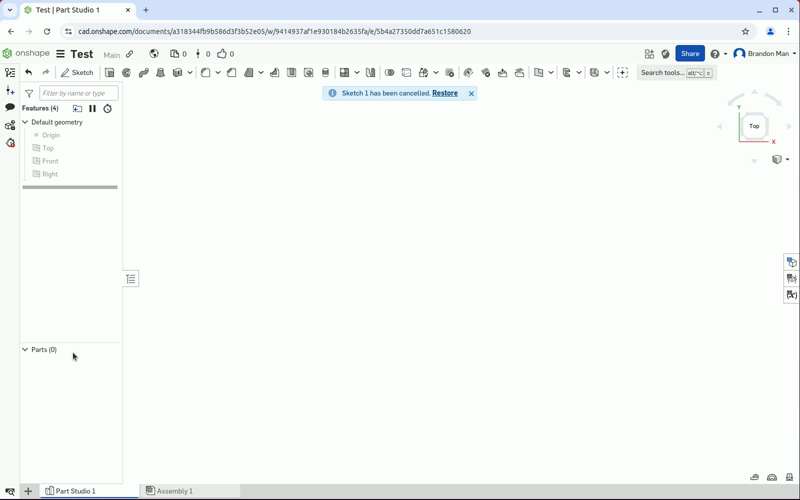
key(up)
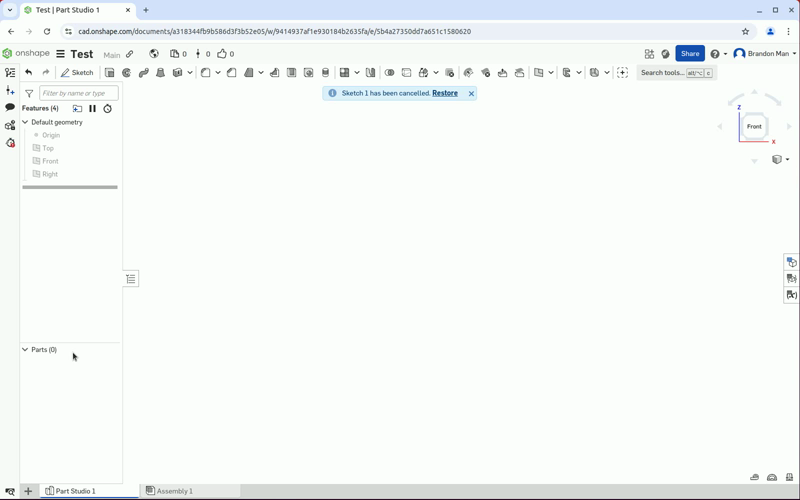
key_up(shift)
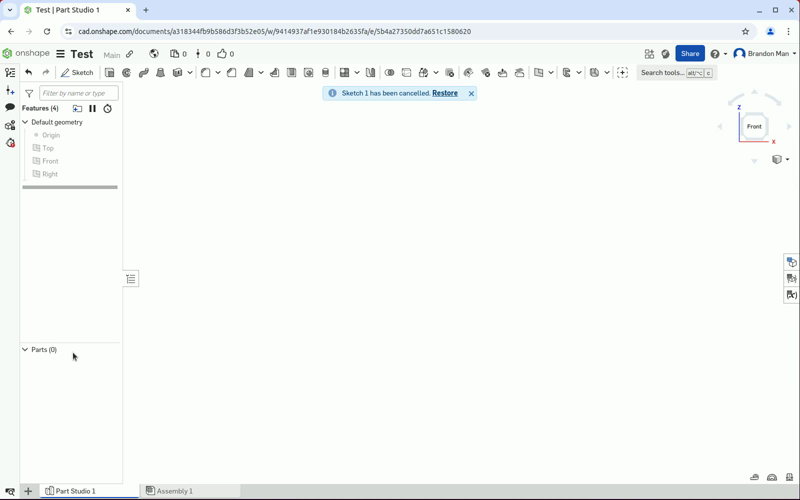
mouse_move(73, 352)
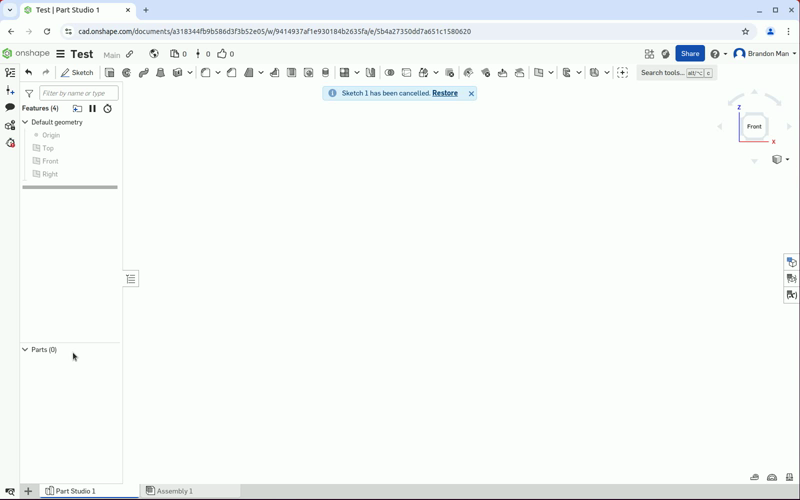
key(shift+y)
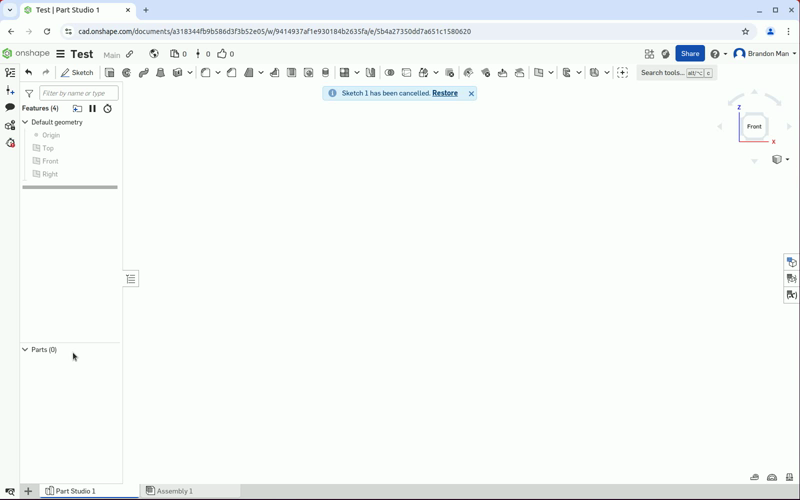
key(shift+s)
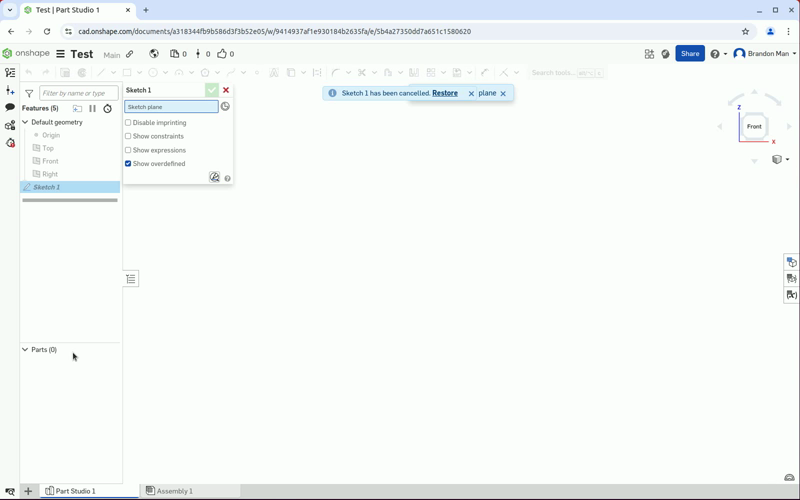
mouse_move(73, 163)
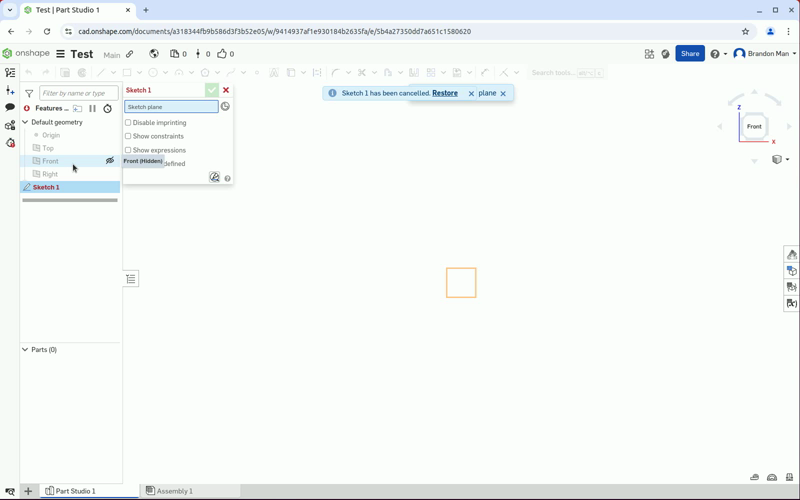
click(73, 163)
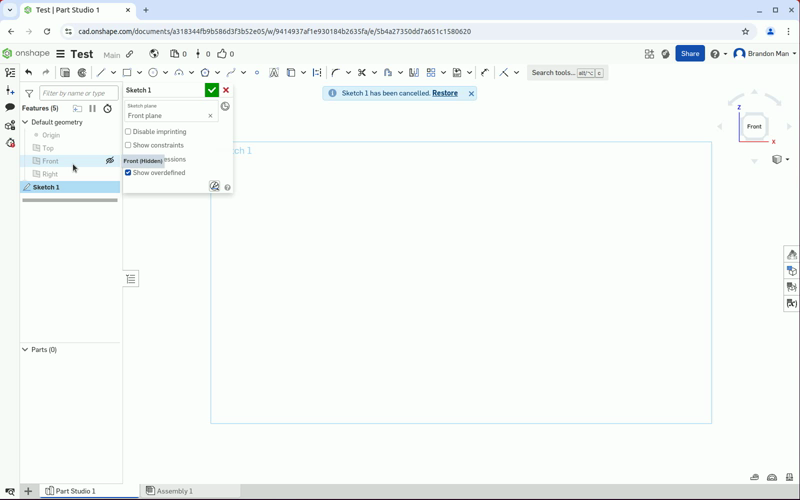
mouse_move(73, 352)
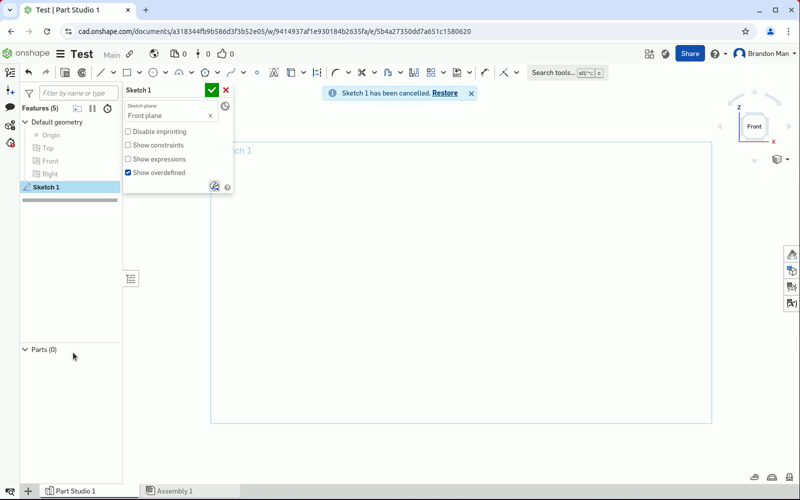
key(y)
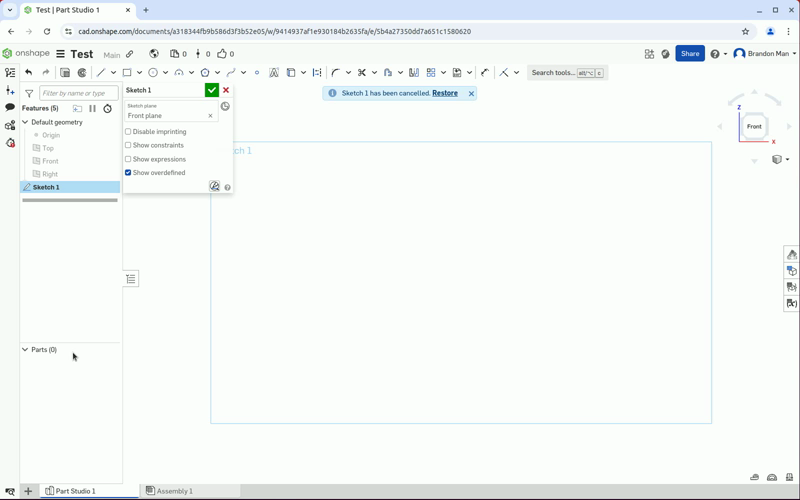
key(l)
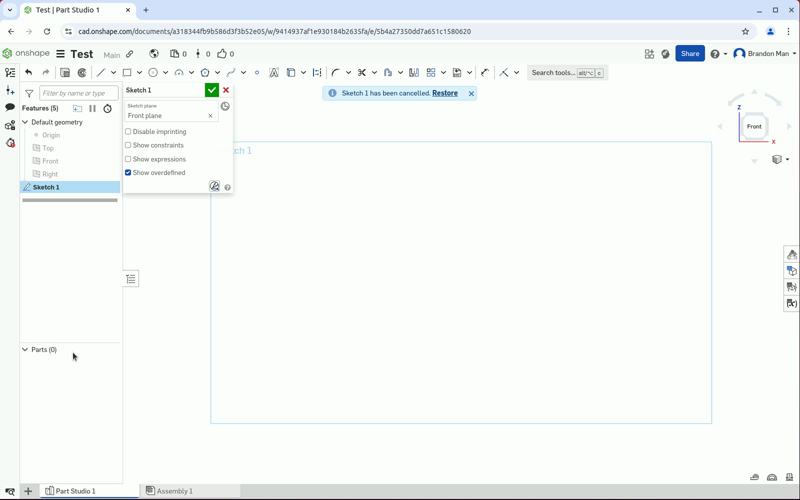
key_down(shift)
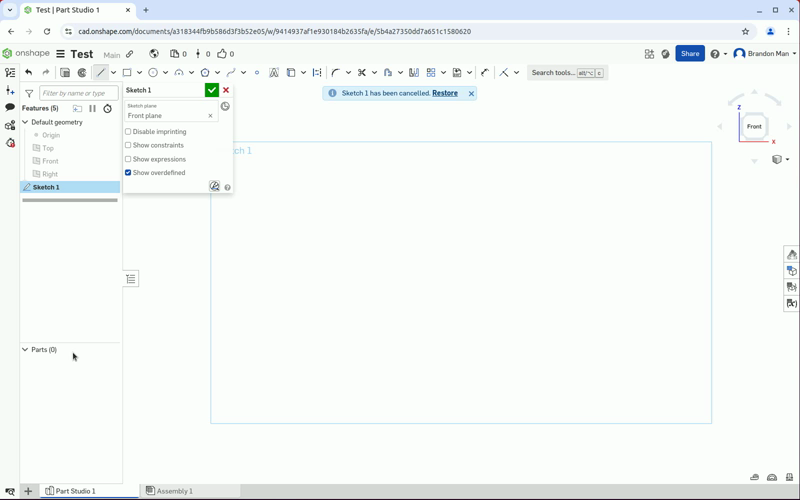
mouse_move(460, 282)
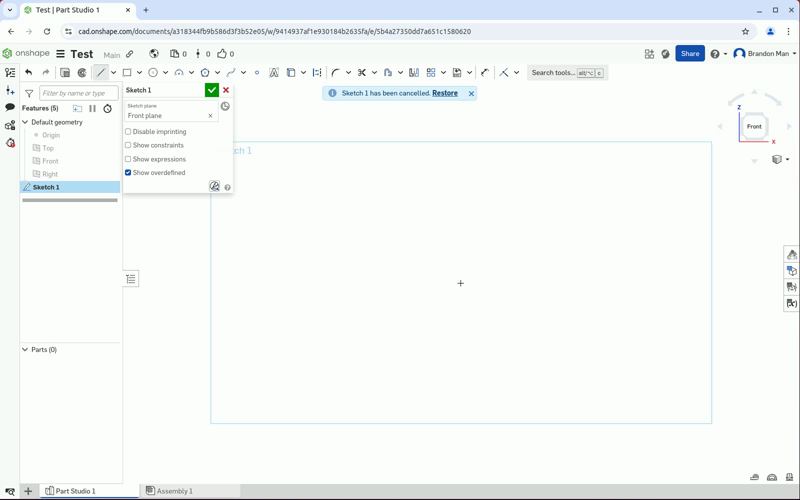
click(460, 282)
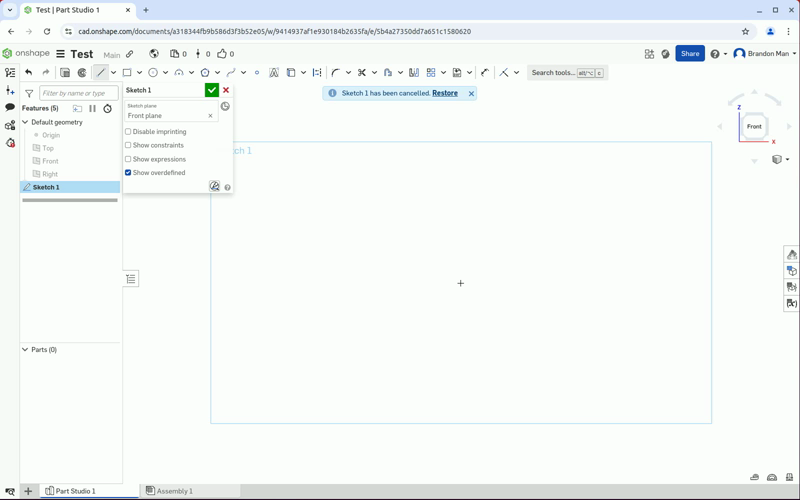
key_up(shift)
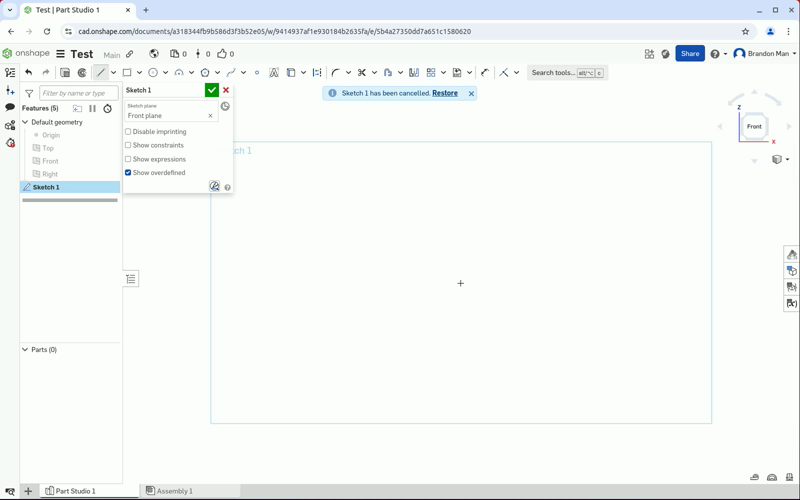
key_down(shift)
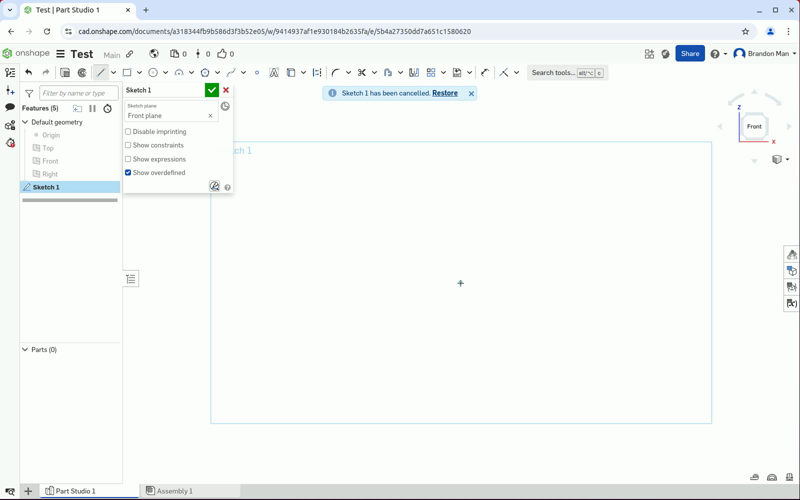
mouse_move(573, 282)
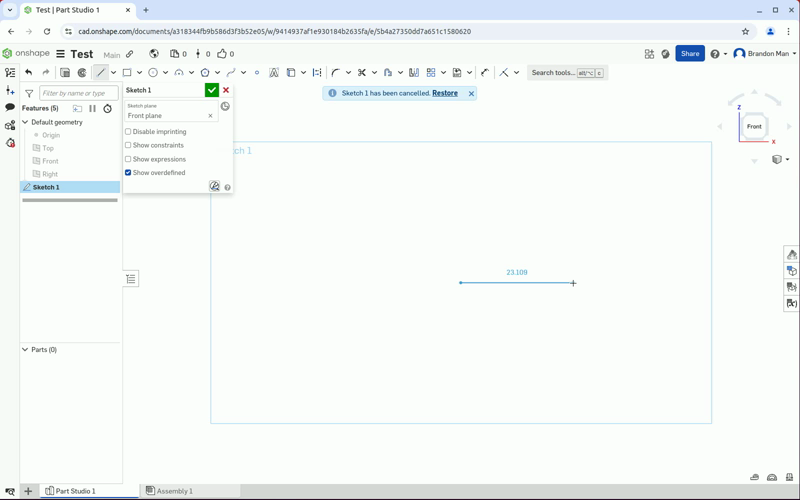
click(573, 282)
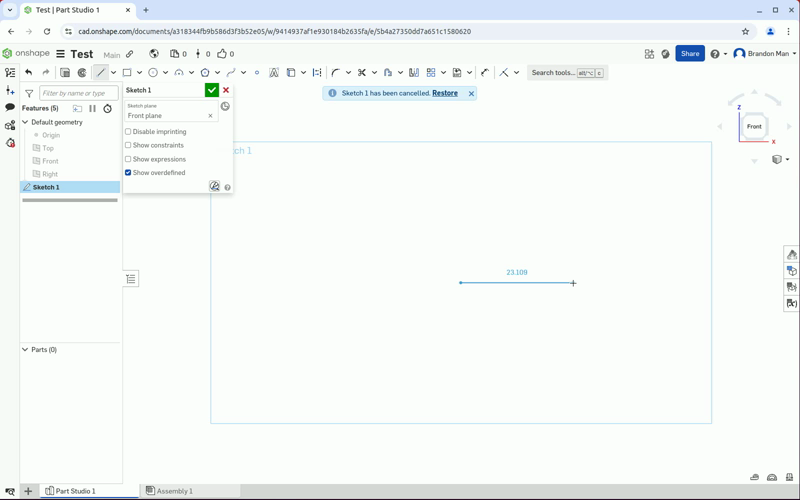
key_up(shift)
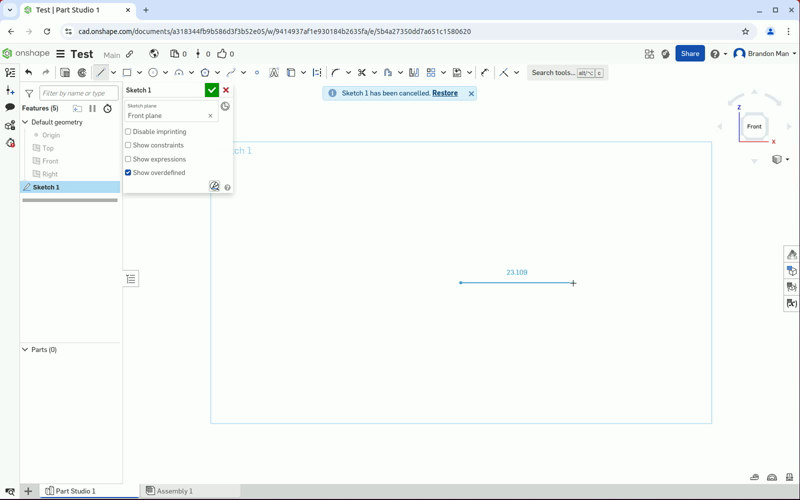
key_down(shift)
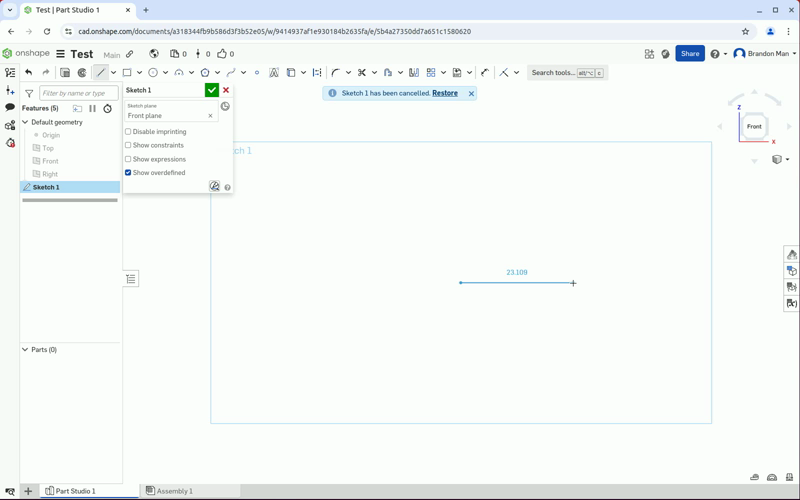
mouse_move(573, 204)
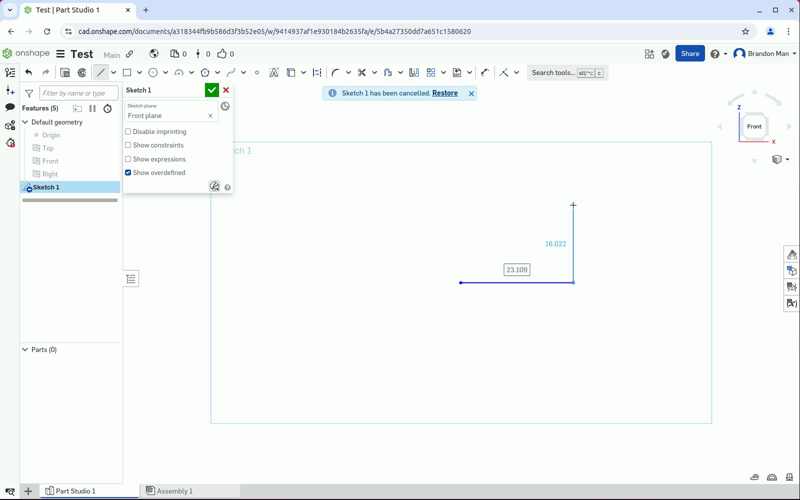
click(573, 204)
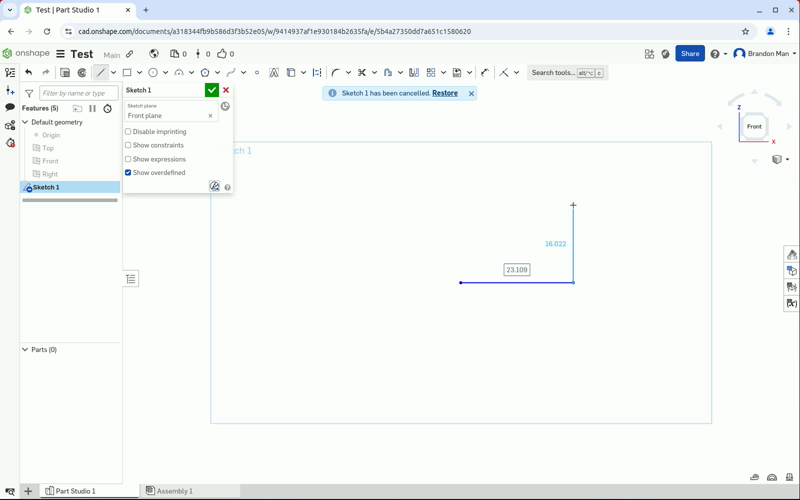
key_up(shift)
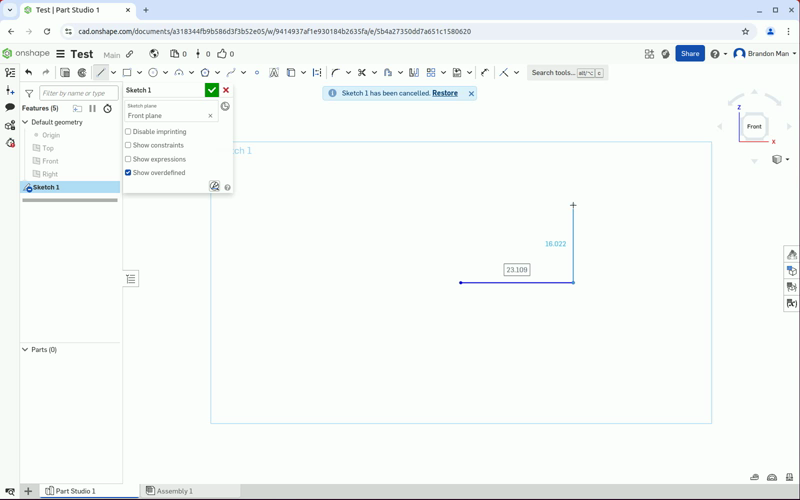
key_down(shift)
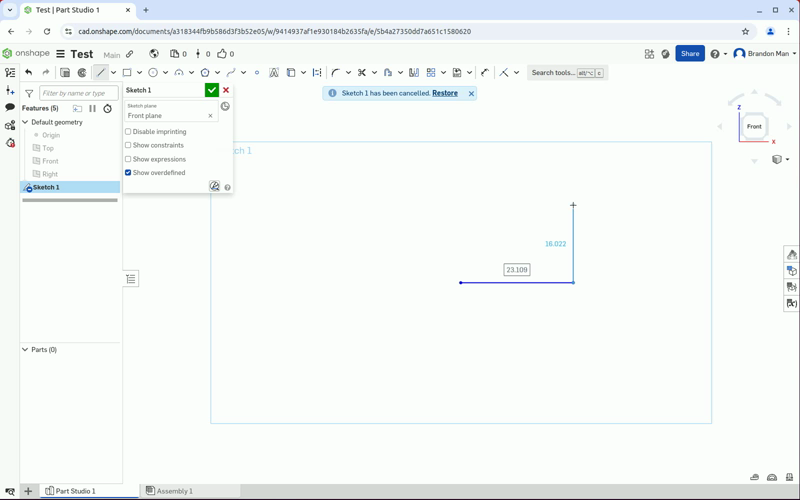
mouse_move(460, 204)
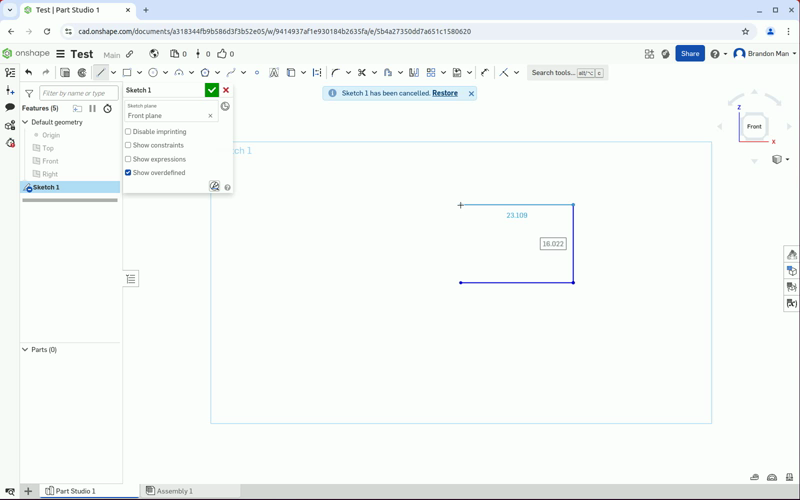
click(460, 204)
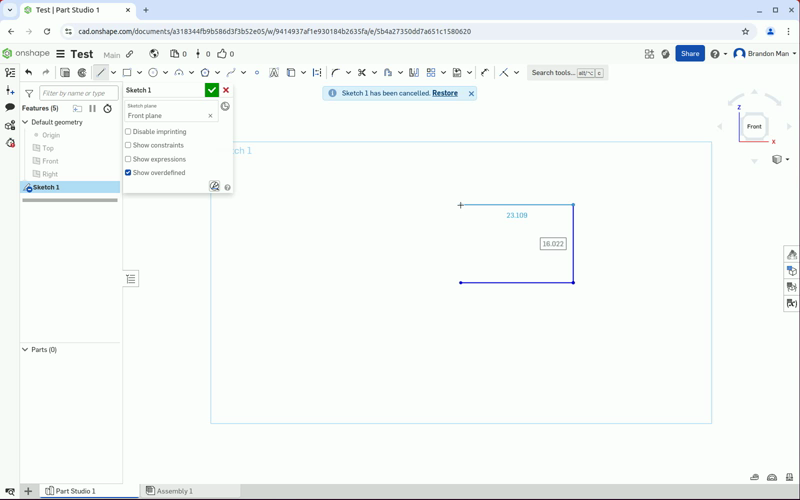
key_up(shift)
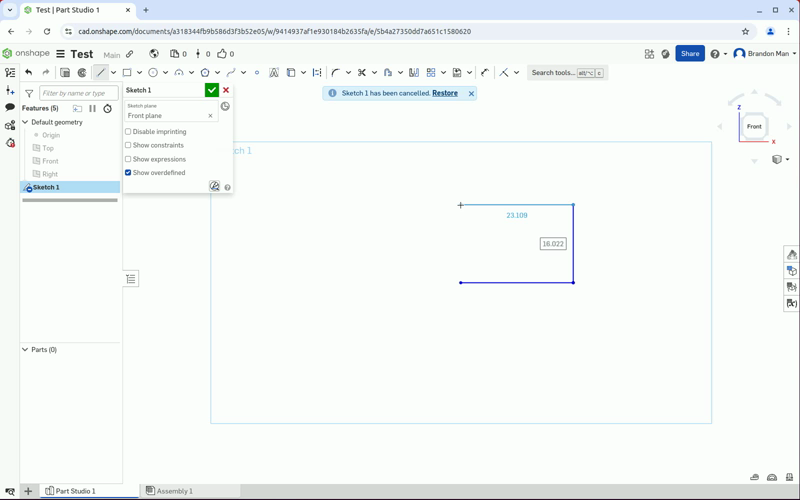
key_down(shift)
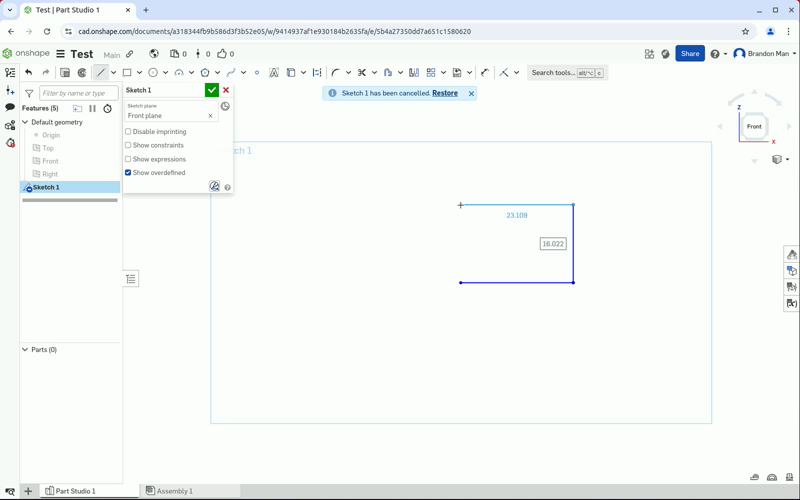
mouse_move(460, 282)
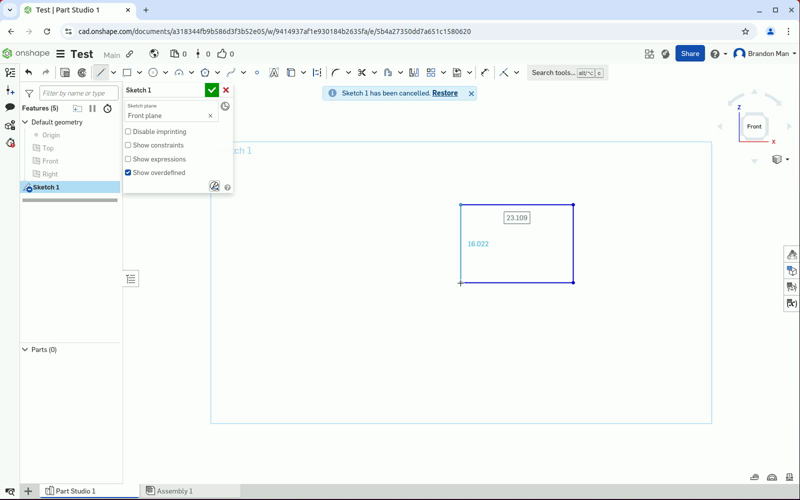
key_up(shift)
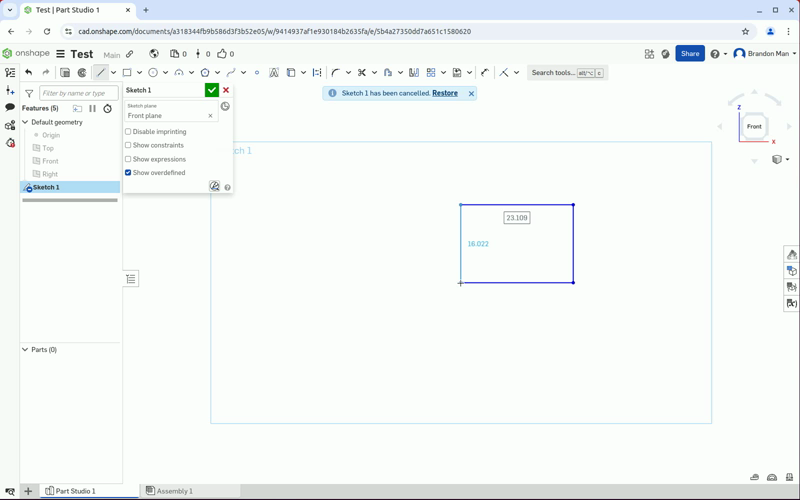
click(460, 282)
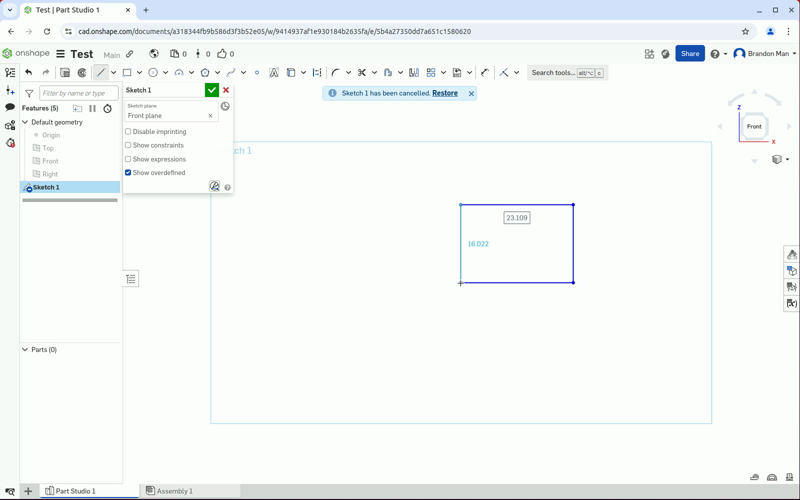
key(esc)
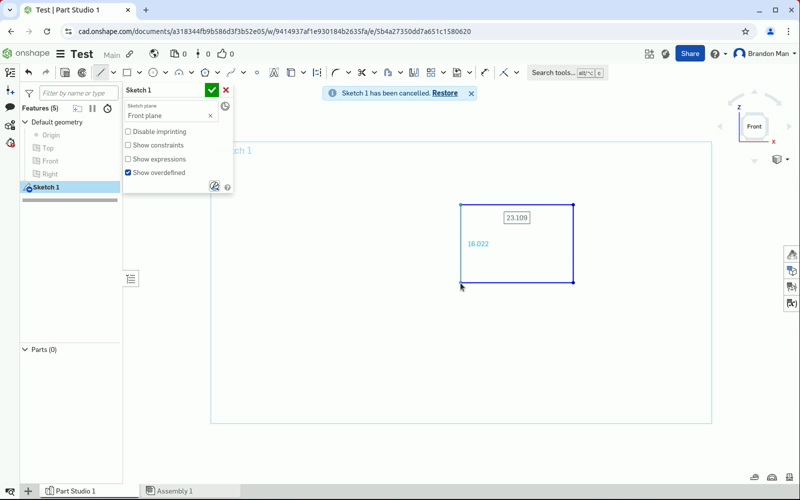
mouse_move(502, 215)
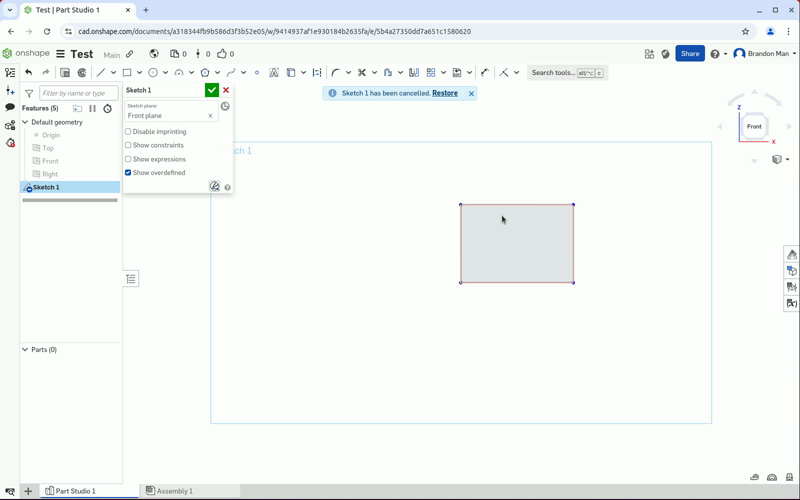
click(502, 215)
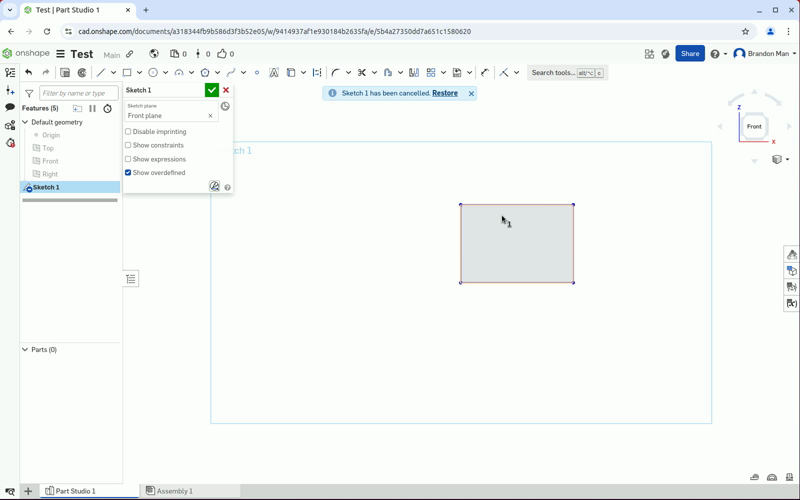
mouse_move(73, 352)
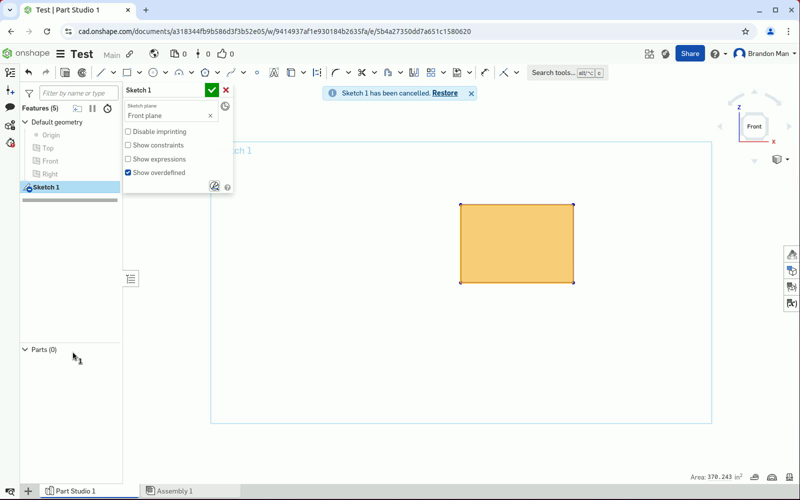
key(shift+y)
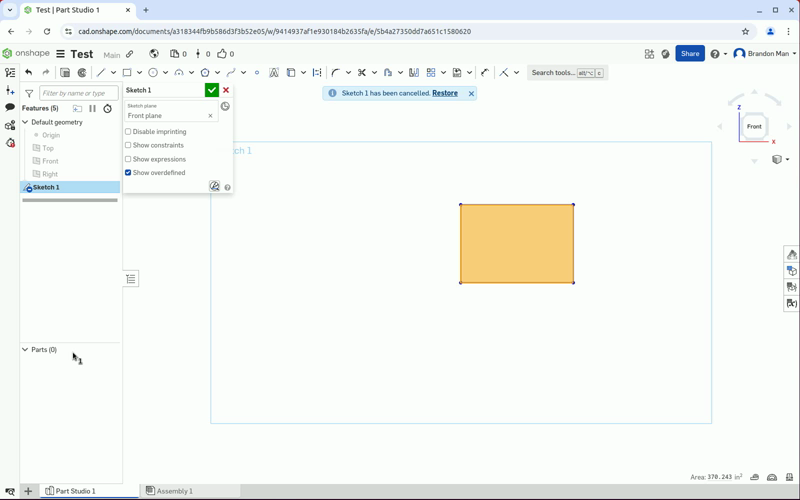
key(shift+e)
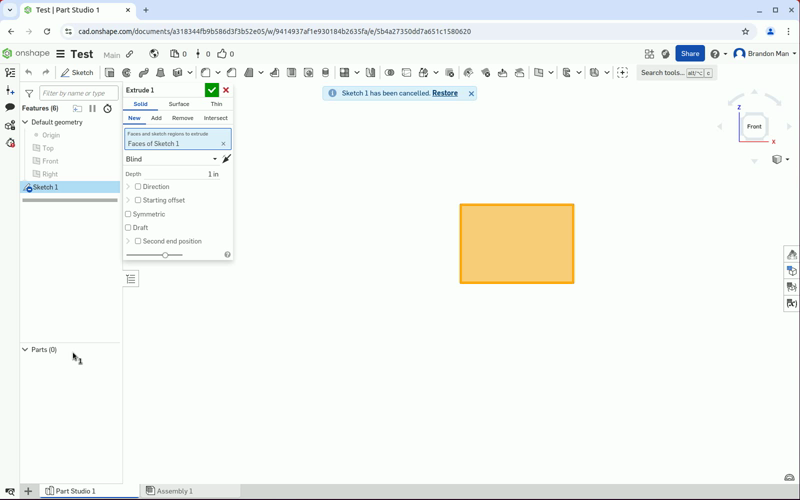
mouse_move(143, 106)
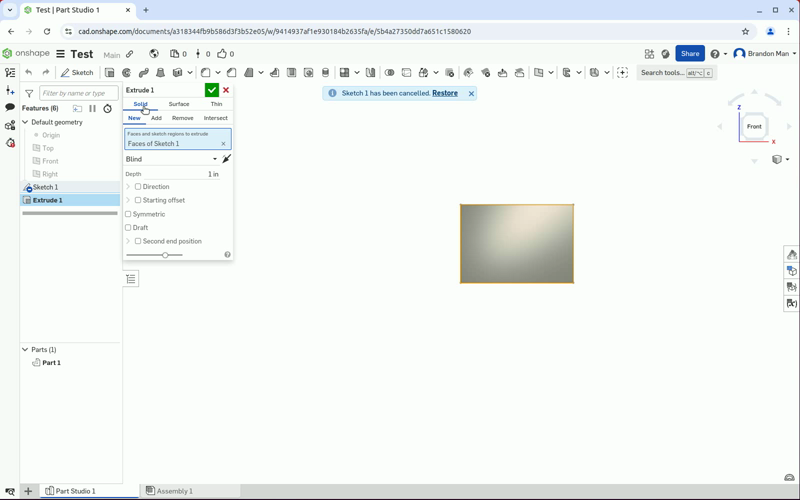
click(143, 106)
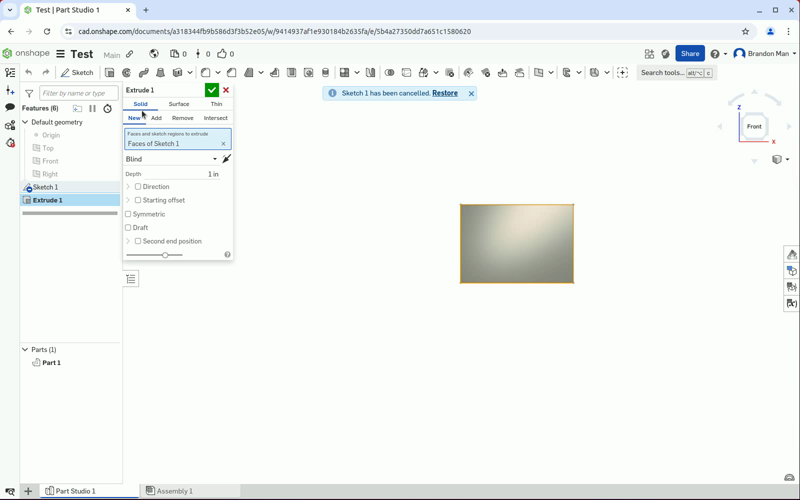
mouse_move(137, 120)
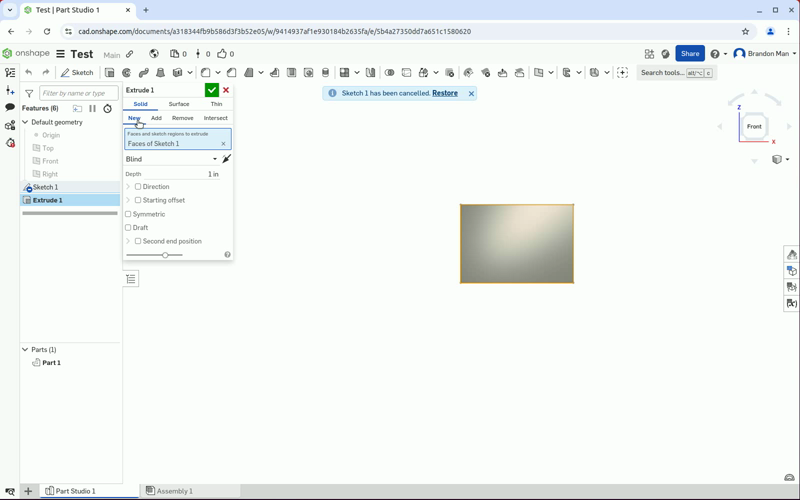
click(137, 120)
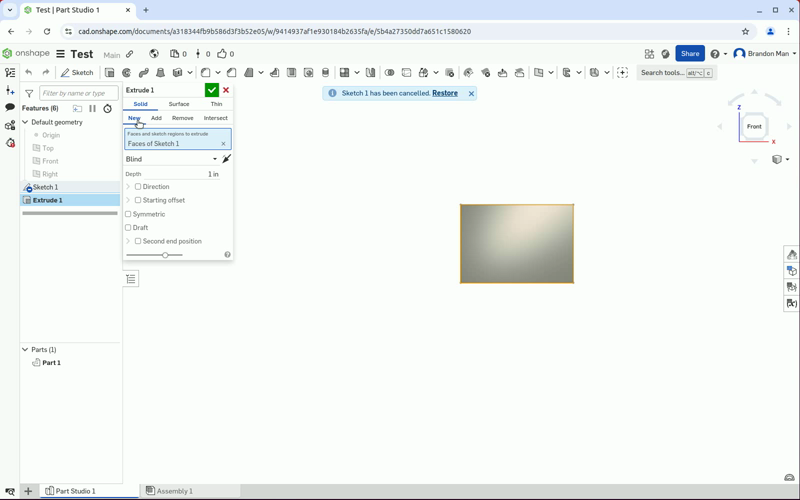
key(tab, 4)
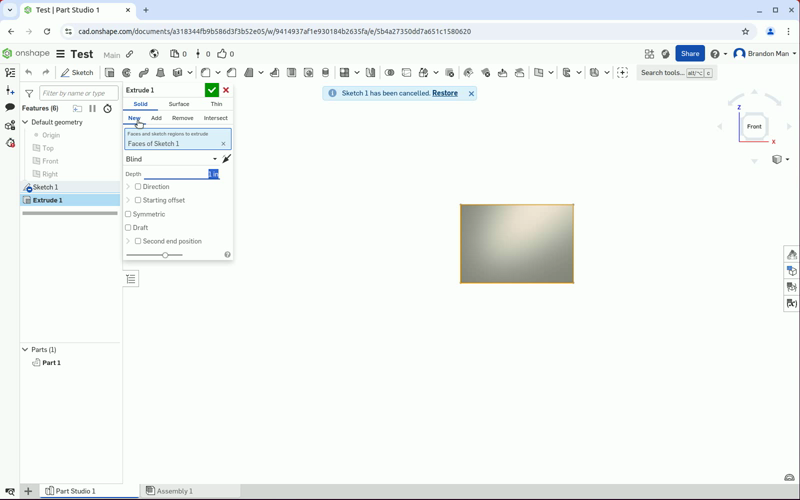
text(13.961)
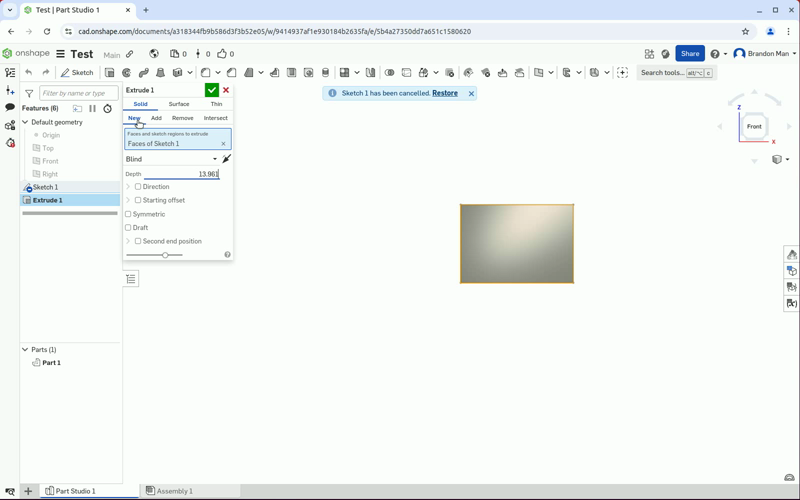
key(enter)
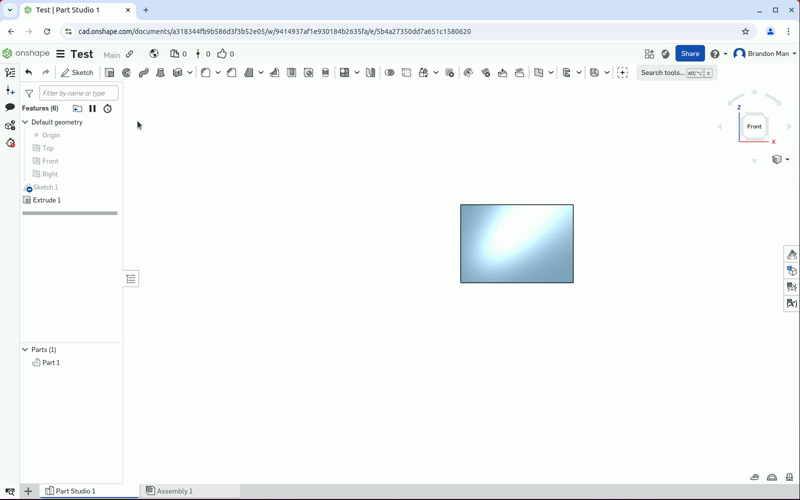
key(shift+h)
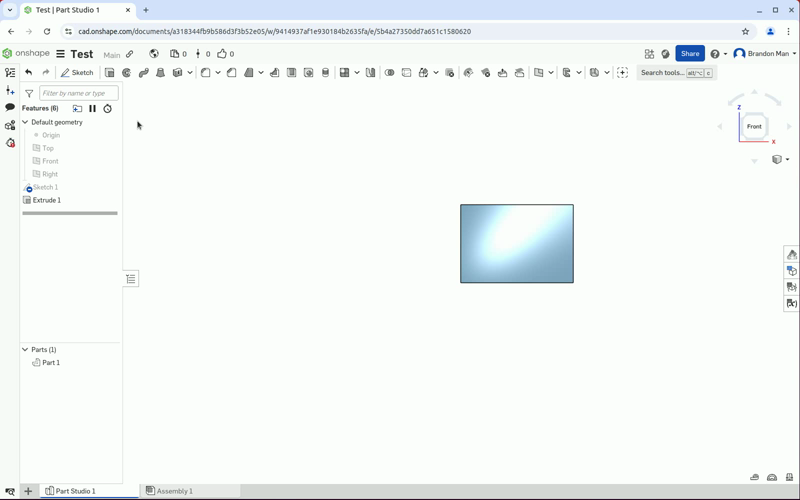
key(shift+h)
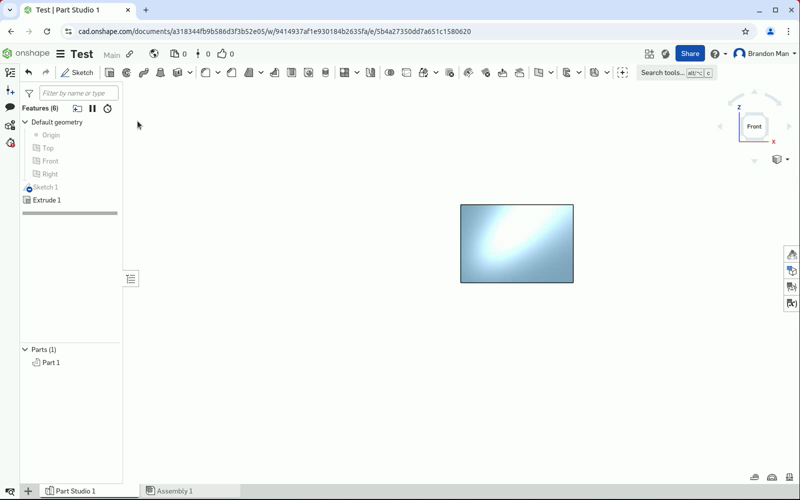
mouse_move(73, 189)
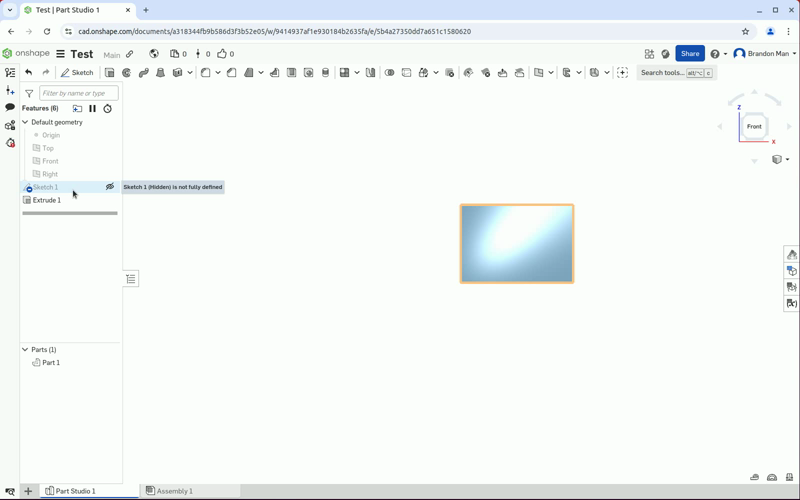
click(73, 189)
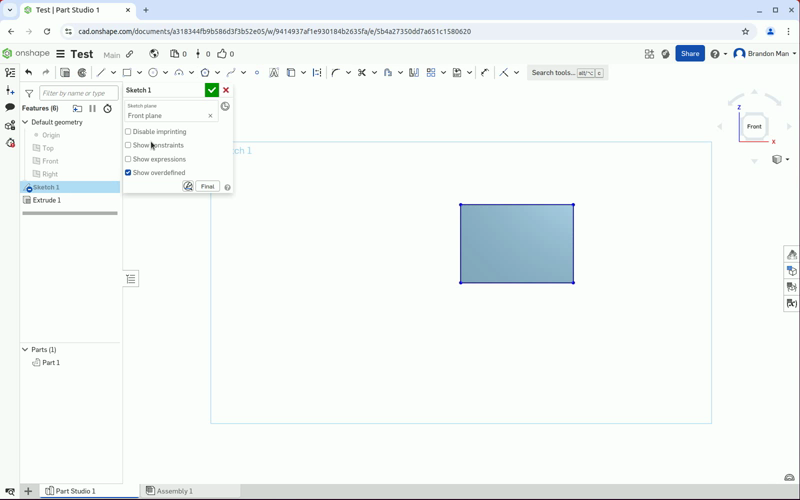
mouse_move(229, 92)
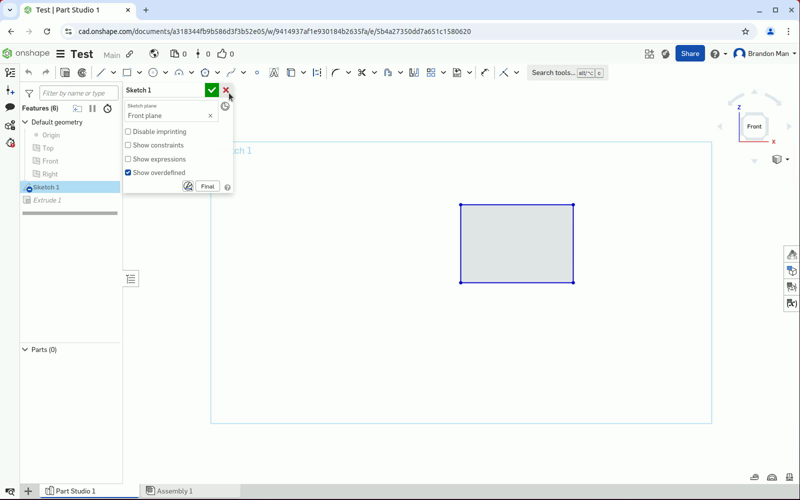
click(229, 92)
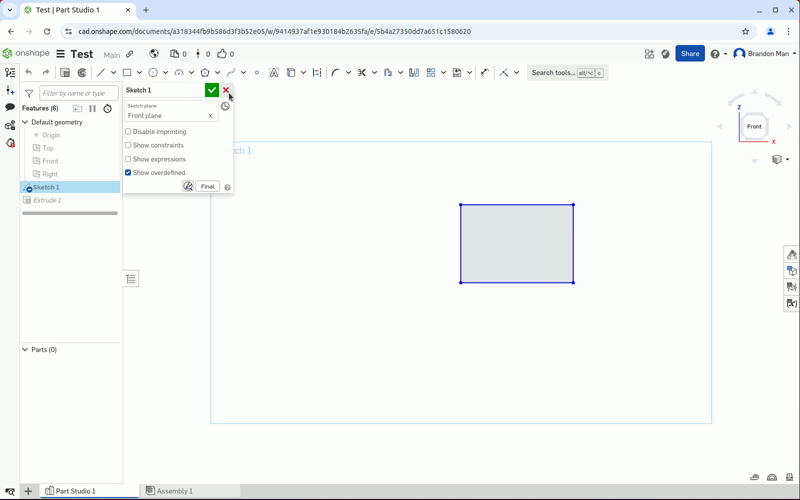
key(shift+s)
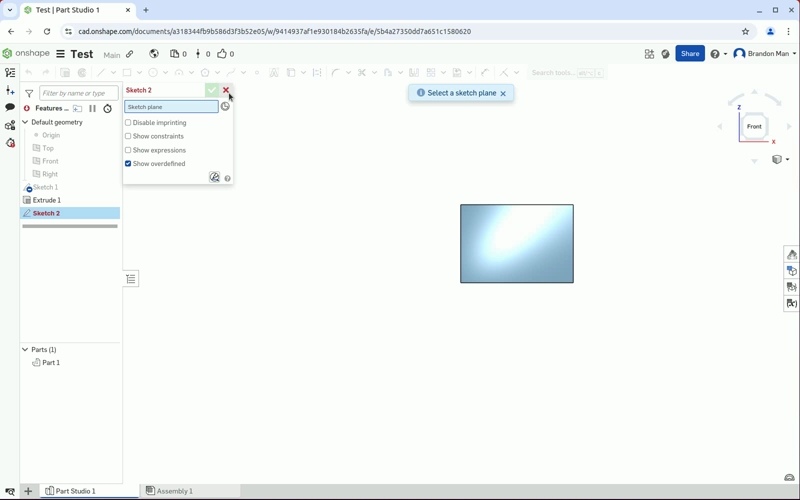
mouse_move(73, 163)
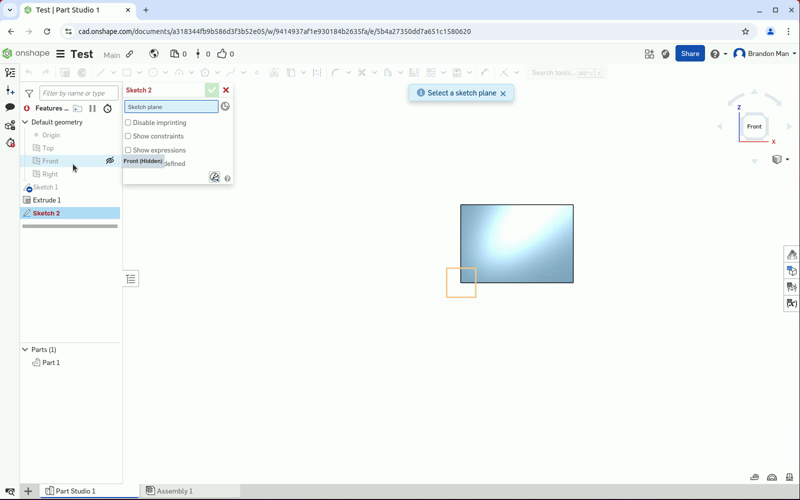
click(73, 163)
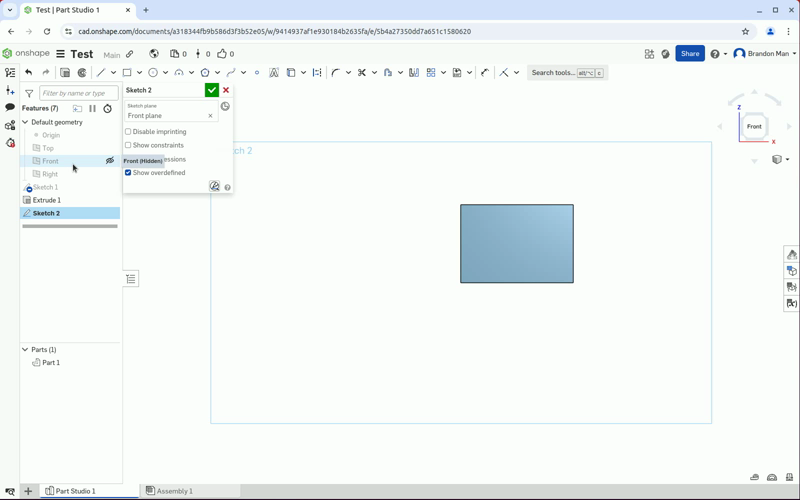
mouse_move(73, 352)
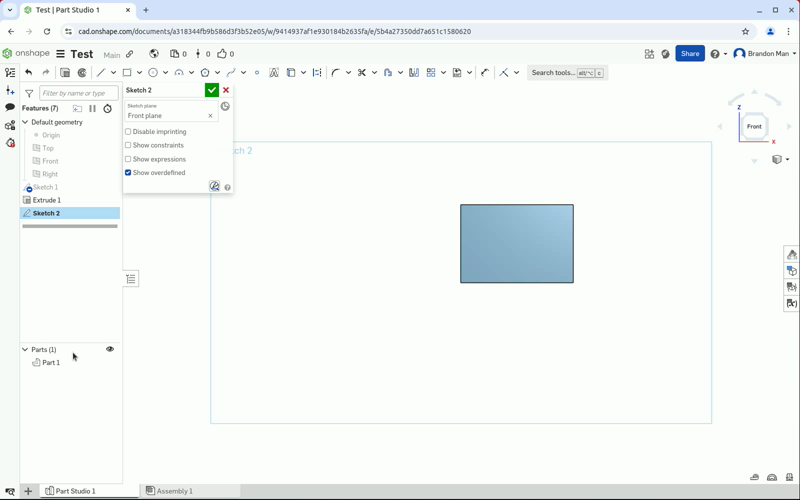
key(y)
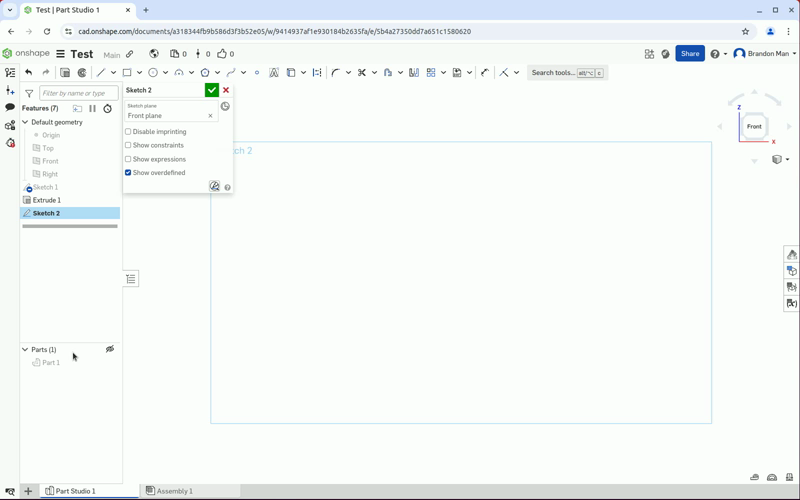
key(l)
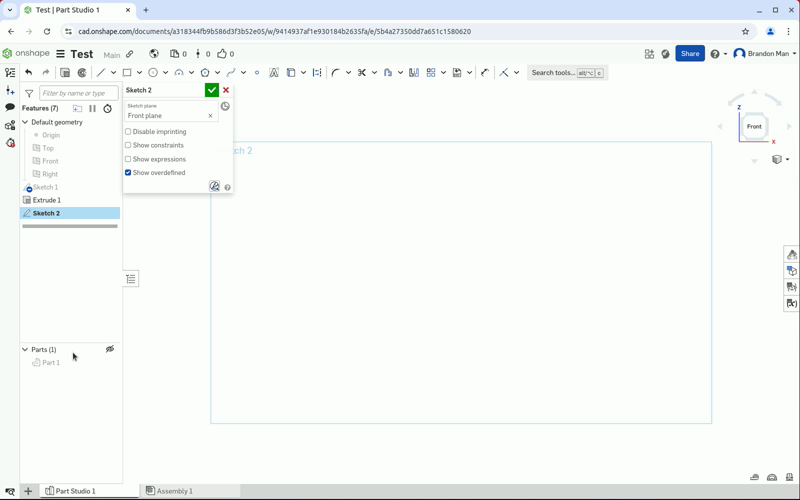
key_down(shift)
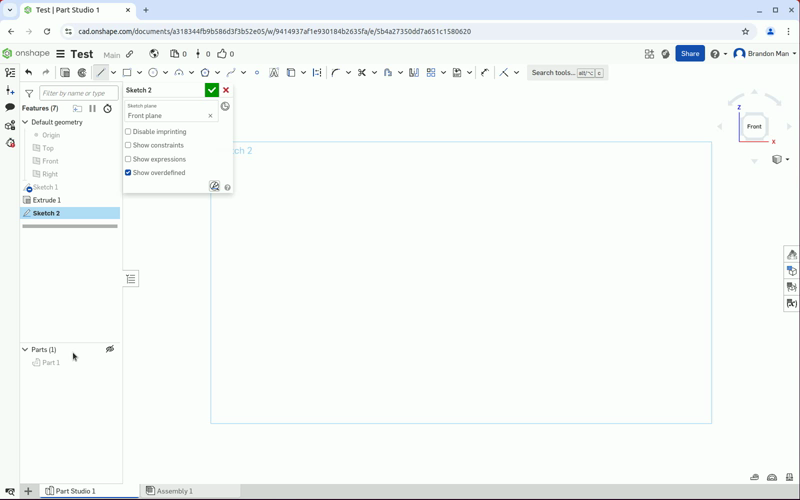
mouse_move(460, 271)
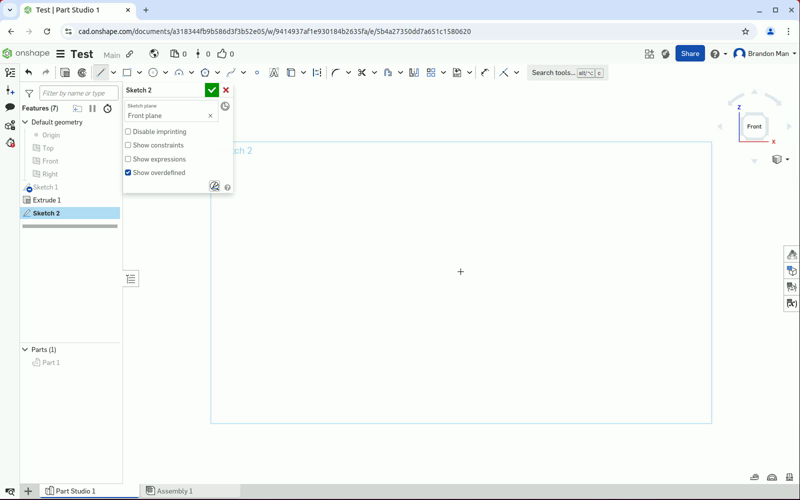
click(460, 271)
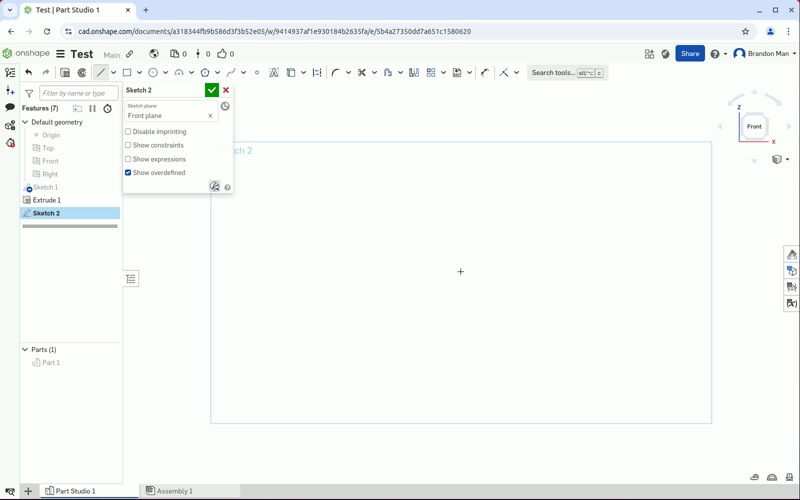
key_up(shift)
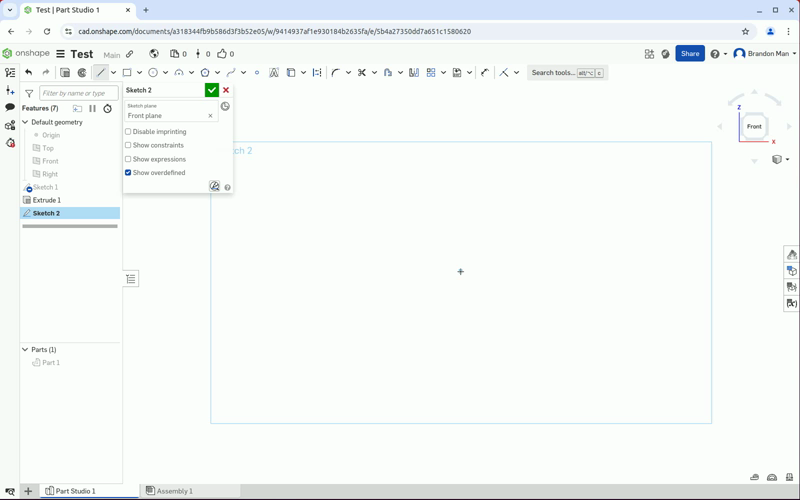
key_down(shift)
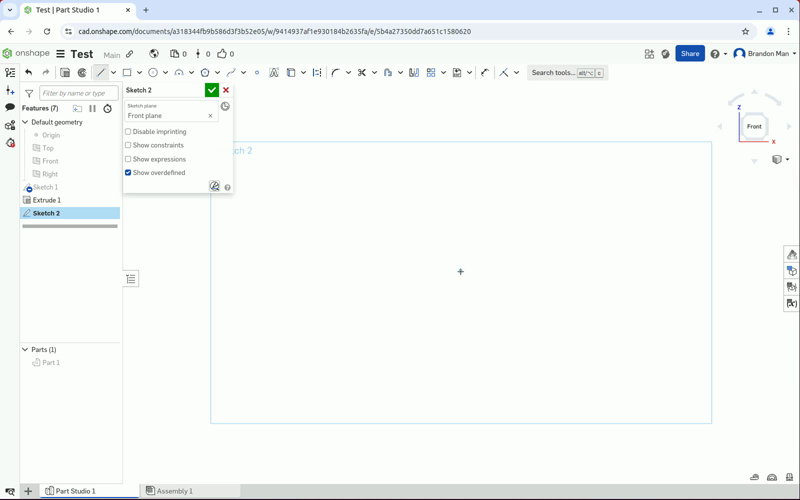
mouse_move(573, 271)
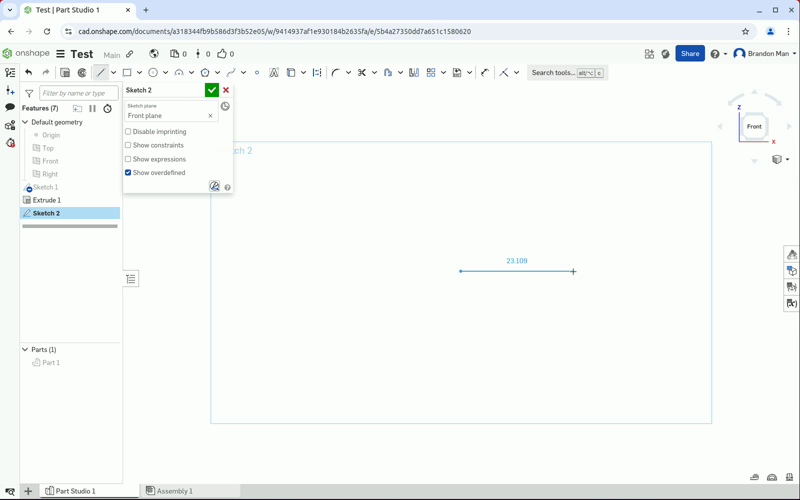
click(573, 271)
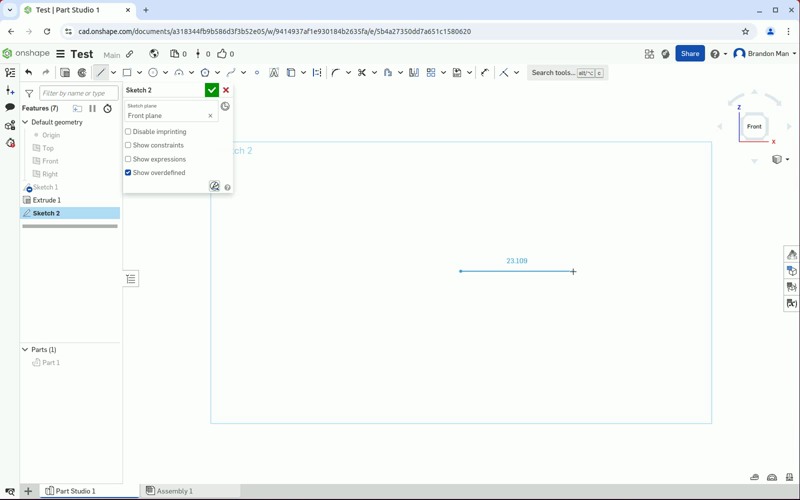
key_up(shift)
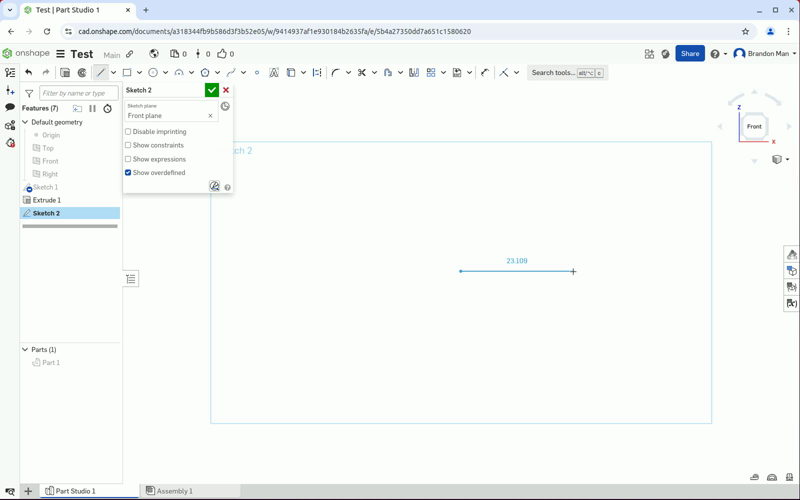
key_down(shift)
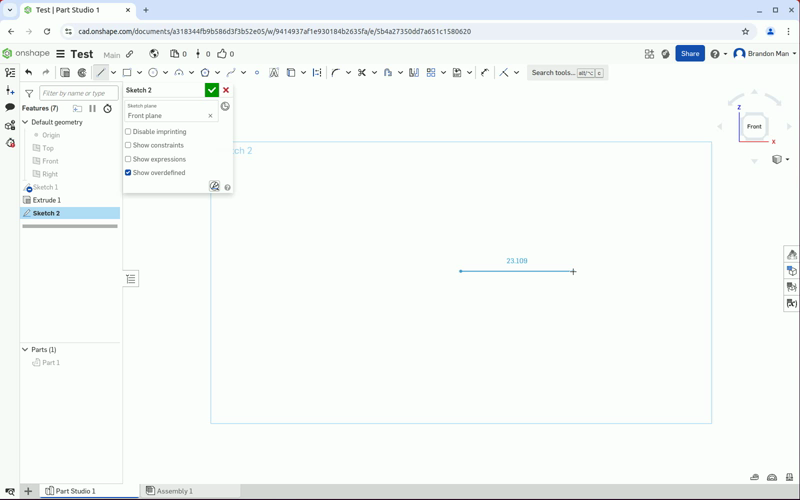
mouse_move(573, 203)
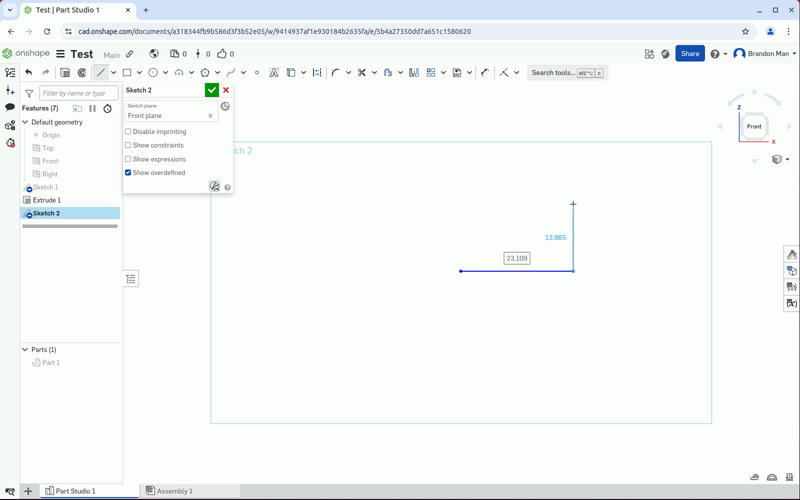
click(573, 203)
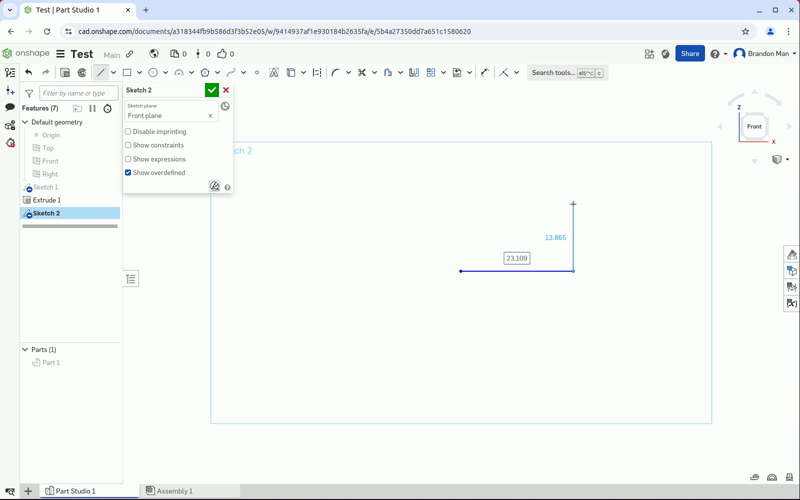
key_up(shift)
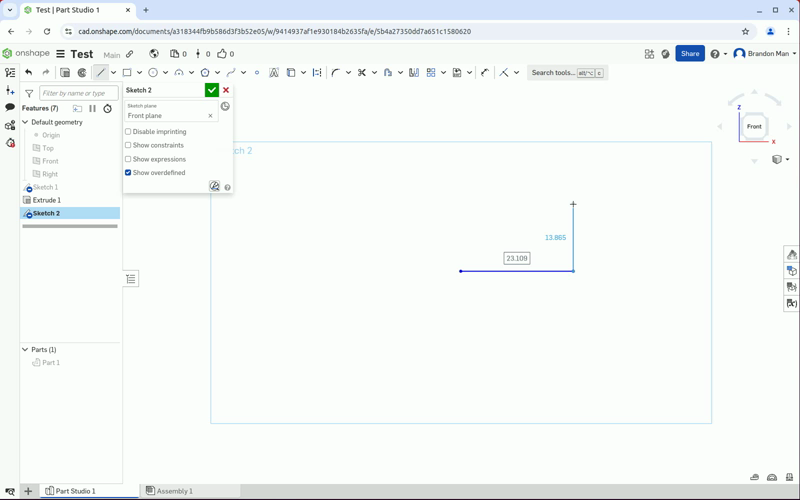
key_down(shift)
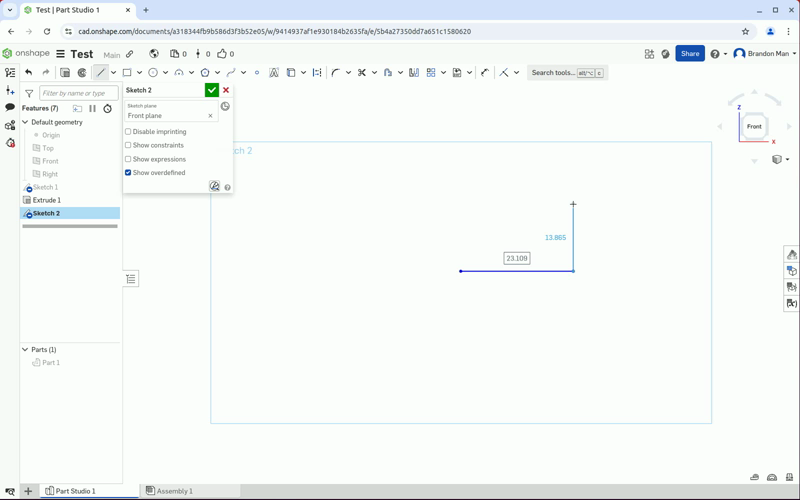
mouse_move(460, 203)
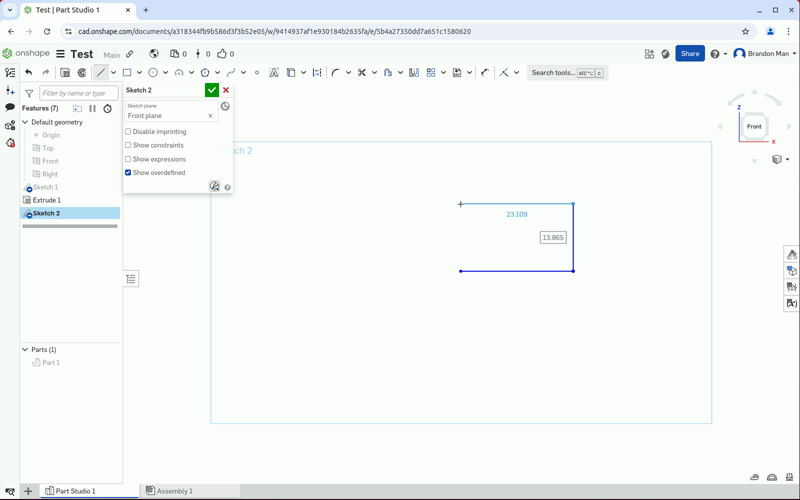
click(460, 203)
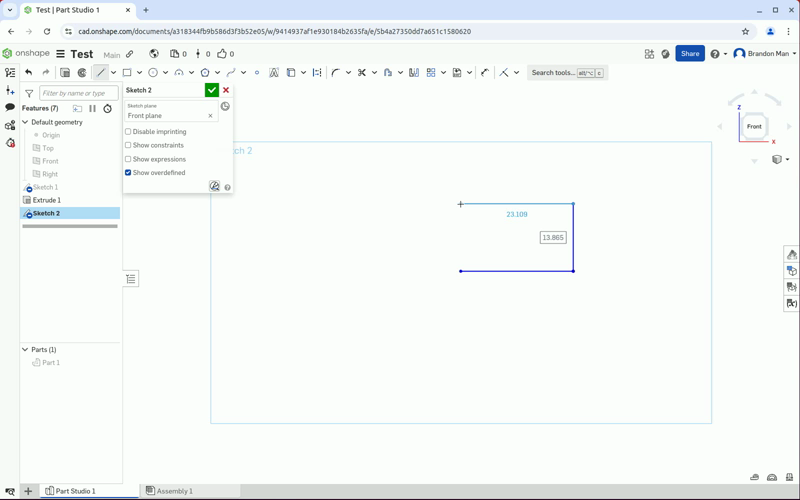
key_up(shift)
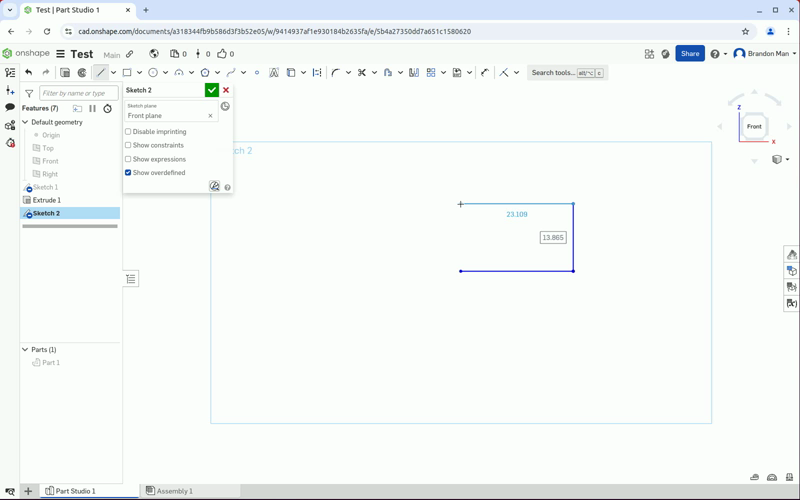
key_down(shift)
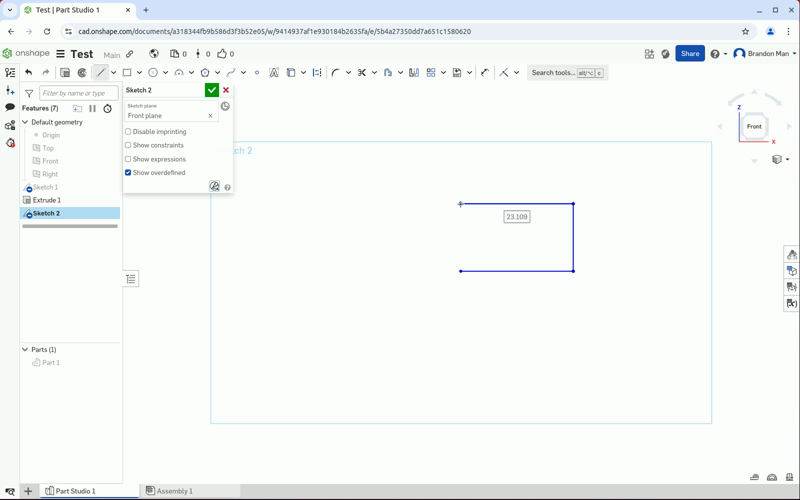
mouse_move(460, 271)
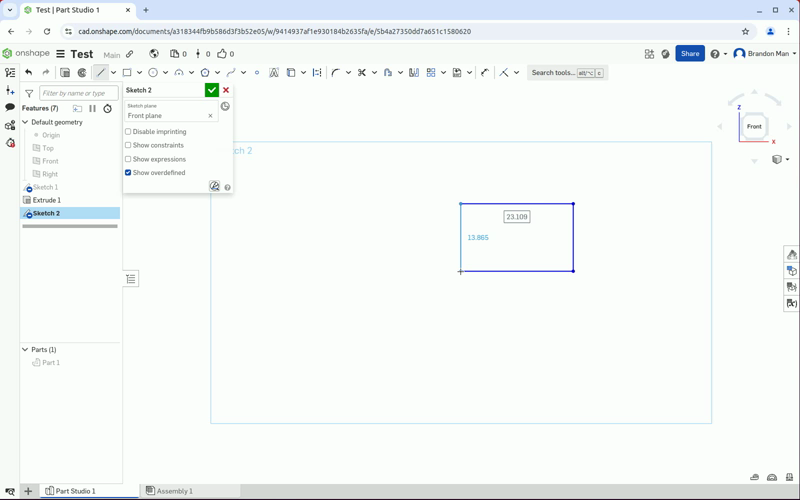
key_up(shift)
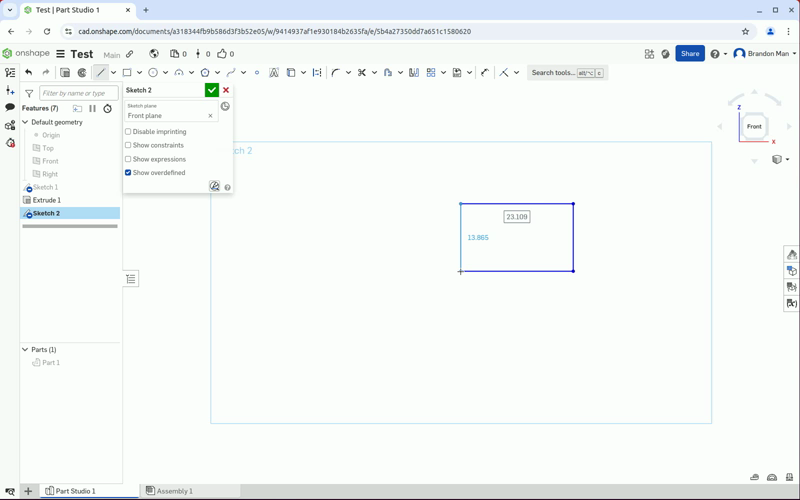
click(460, 271)
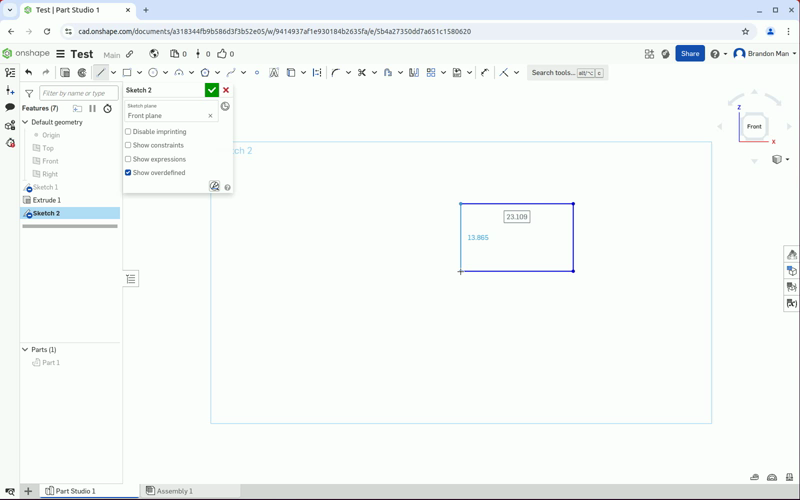
key(esc)
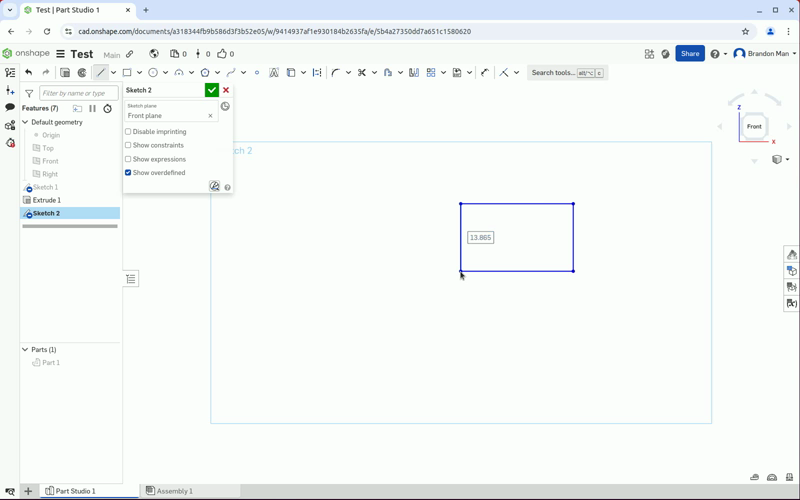
mouse_move(518, 224)
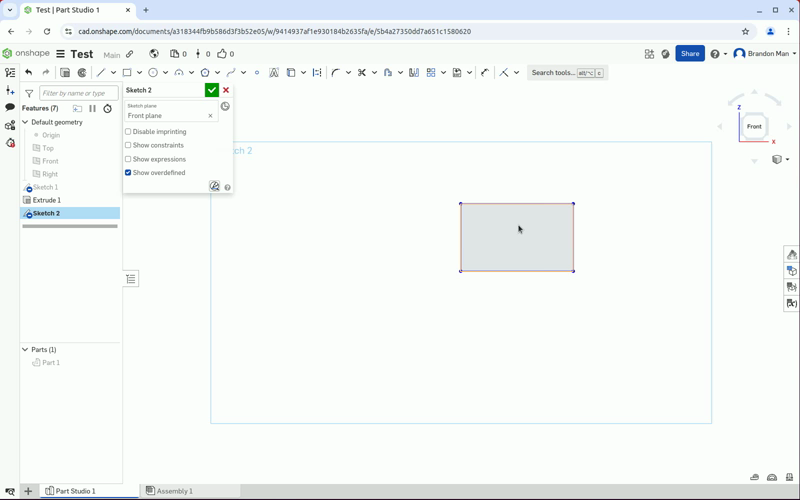
click(518, 224)
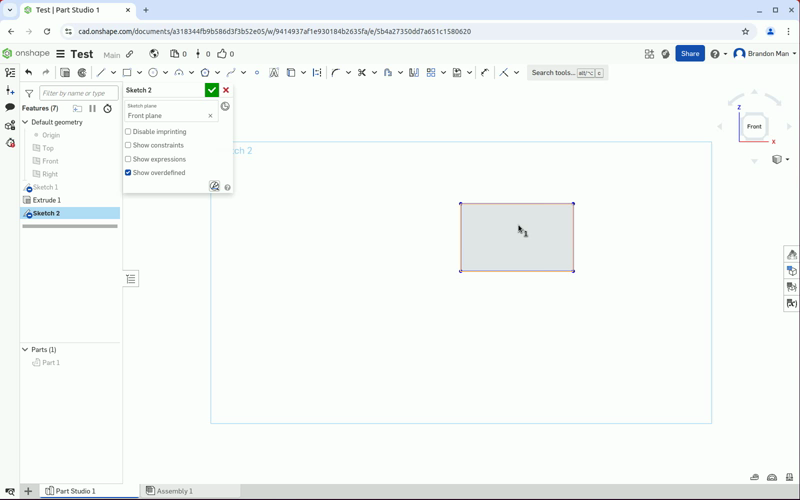
mouse_move(73, 352)
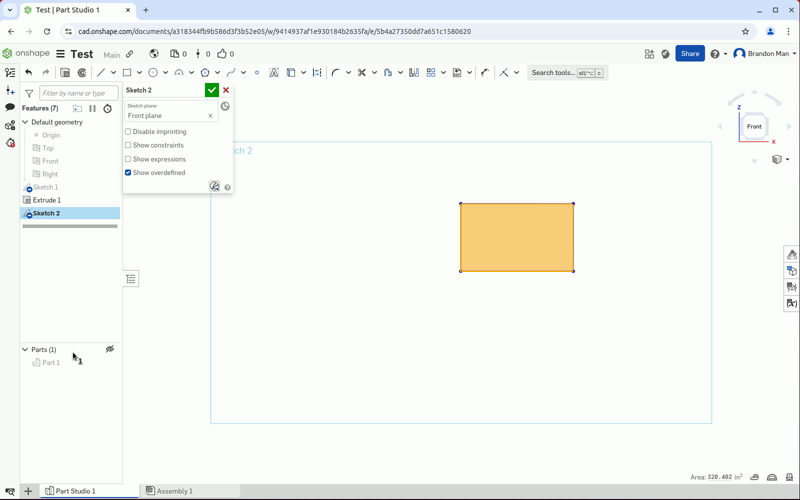
key(shift+y)
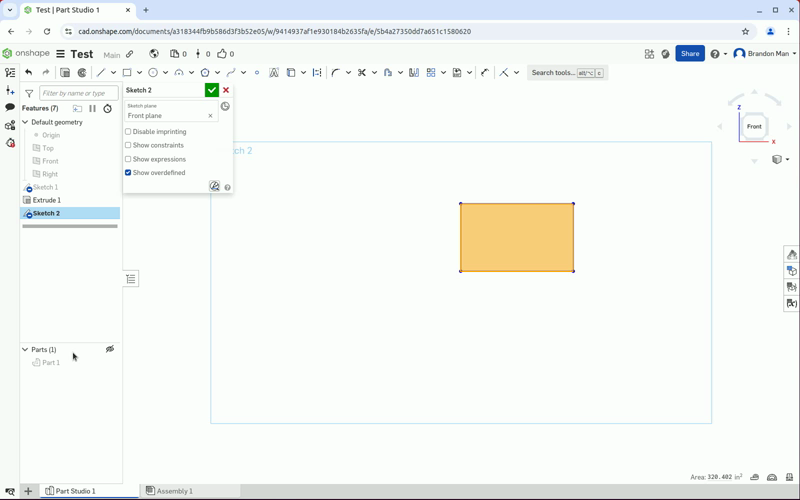
key(shift+e)
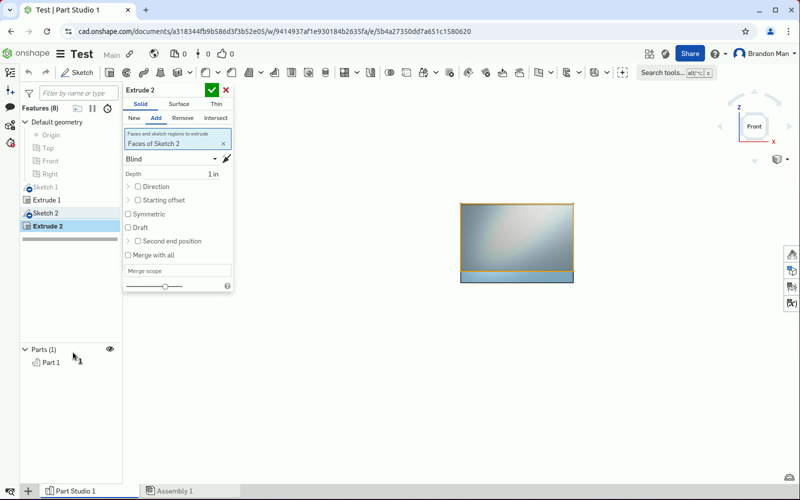
mouse_move(143, 106)
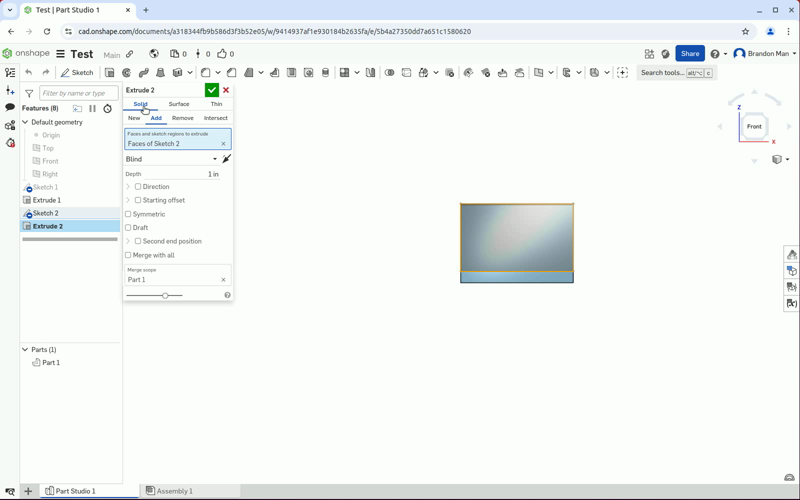
click(143, 106)
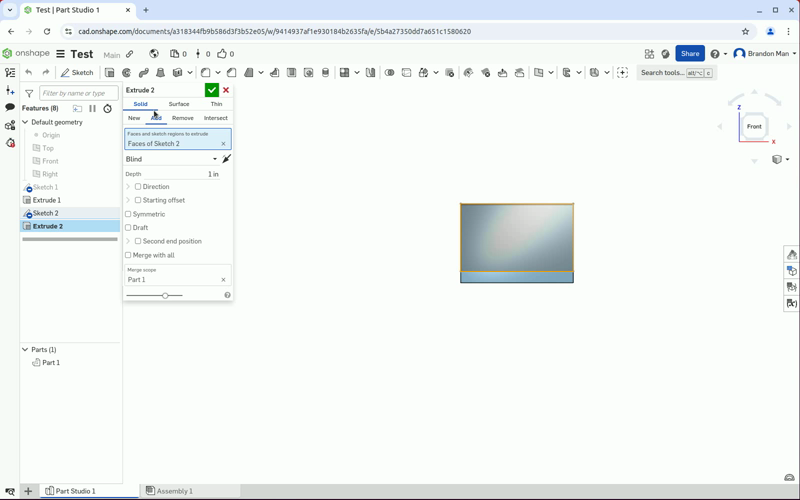
mouse_move(186, 120)
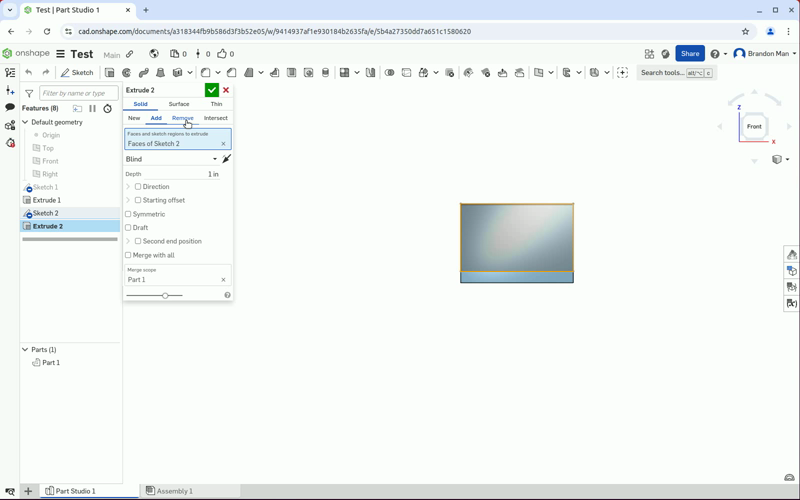
click(186, 120)
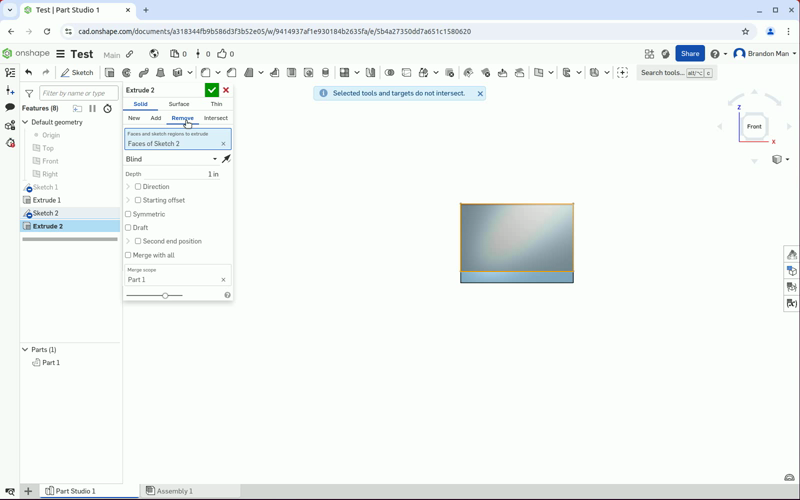
key(tab, 4)
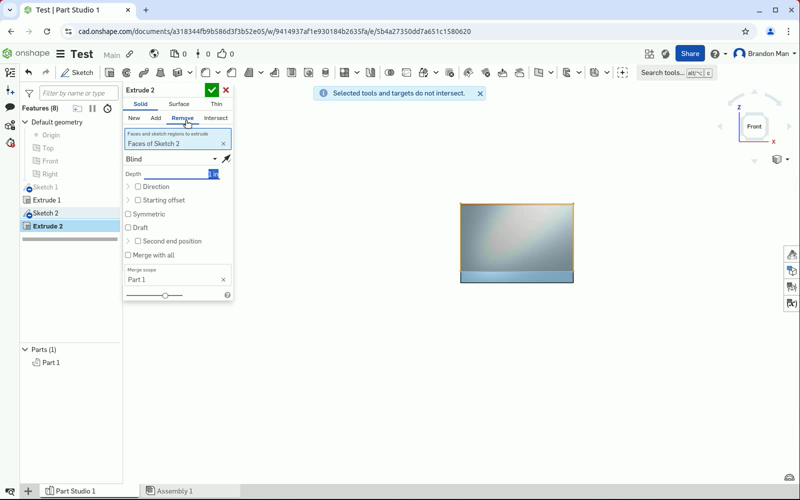
text(-9.147)
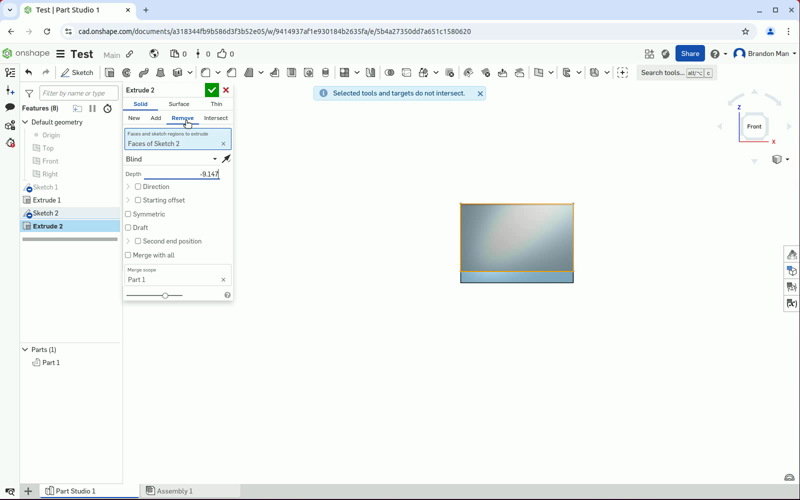
key(tab, 6)
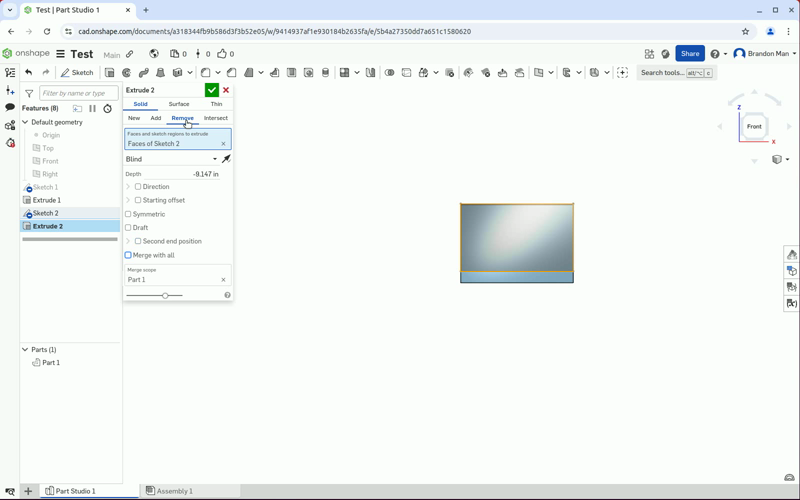
key(space)
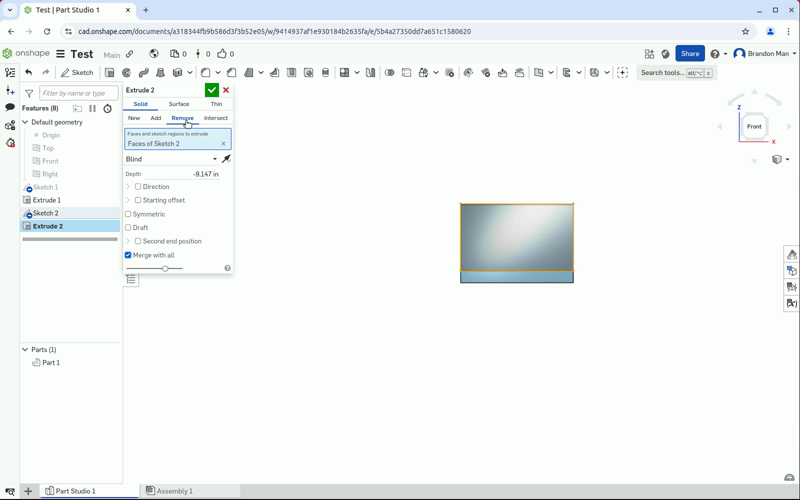
key(enter)
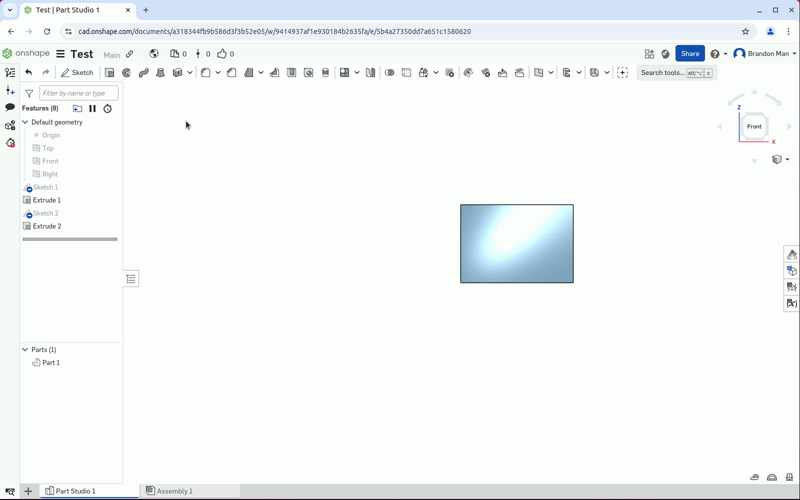
key(shift+h)
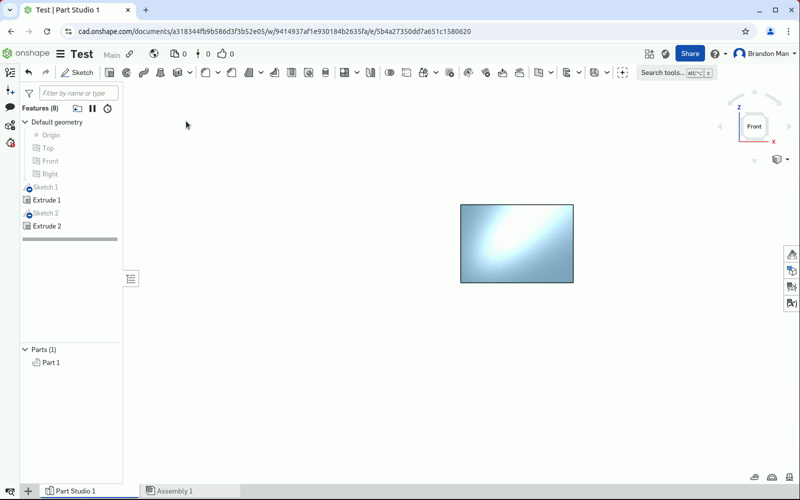
key(shift+h)
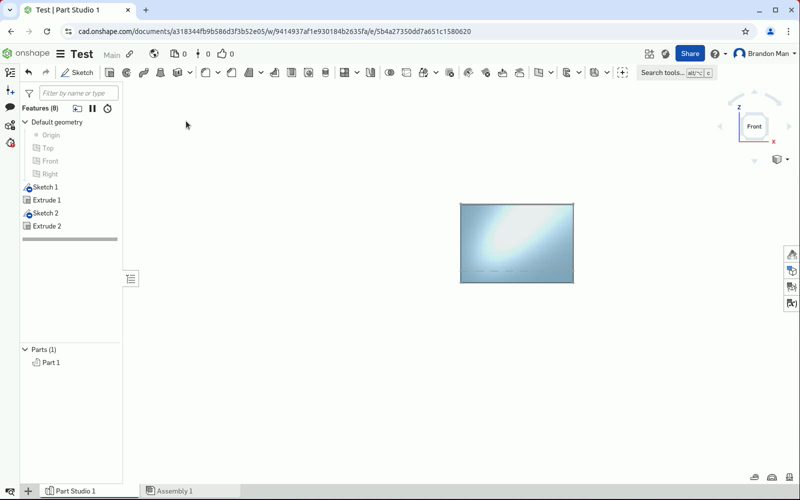
key(shift+7)
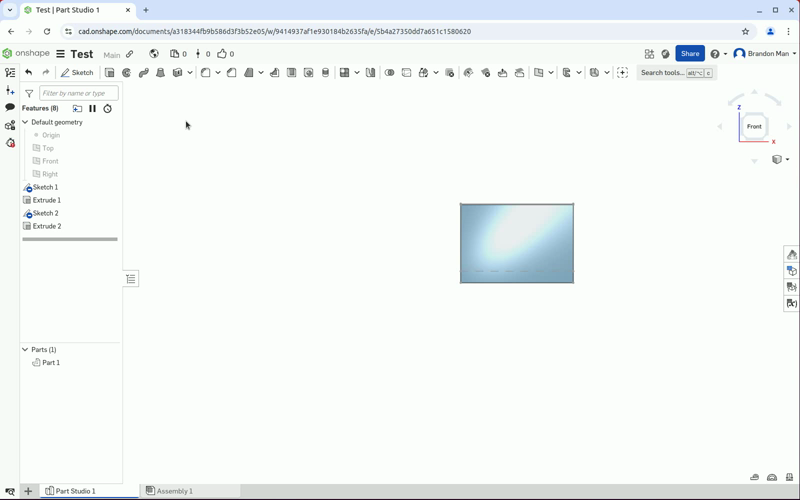
key(left, 2)
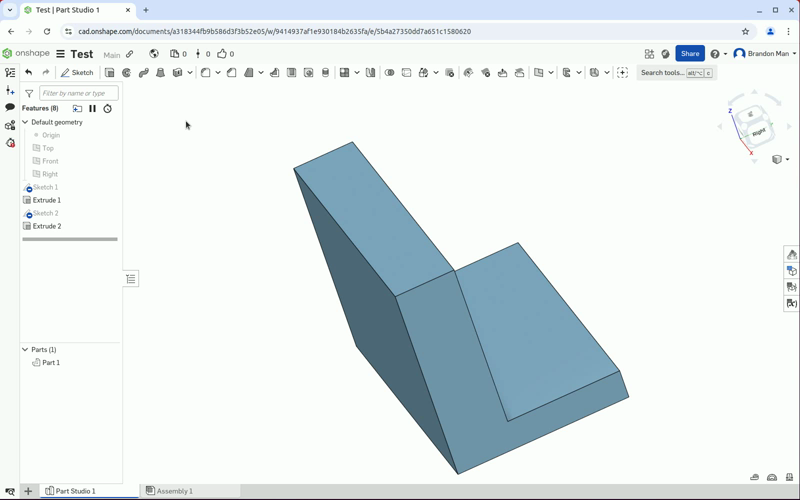
key(down, 2)
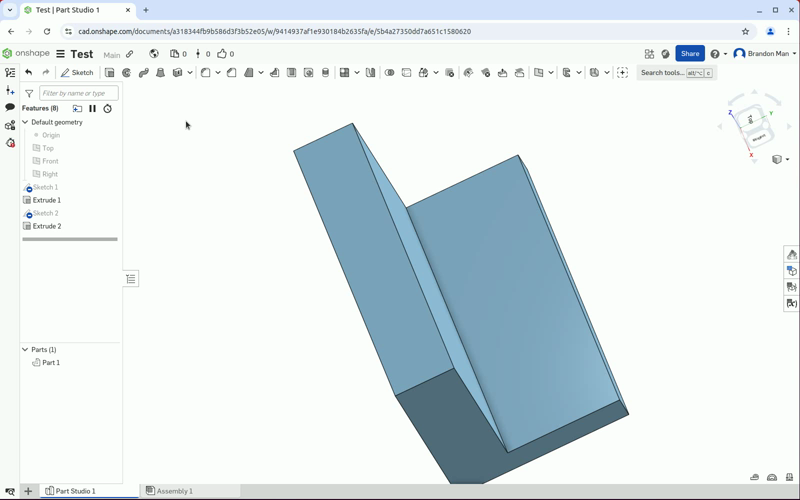
key(up, 2)
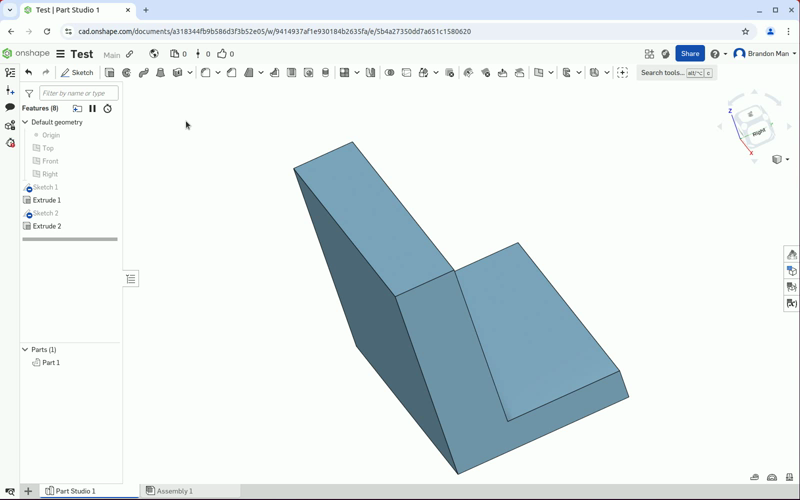
key(right, 2)
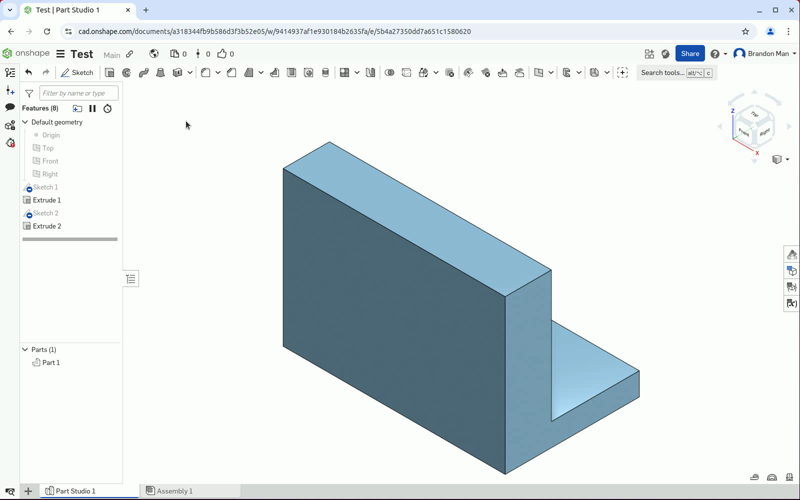
mouse_move(73, 189)
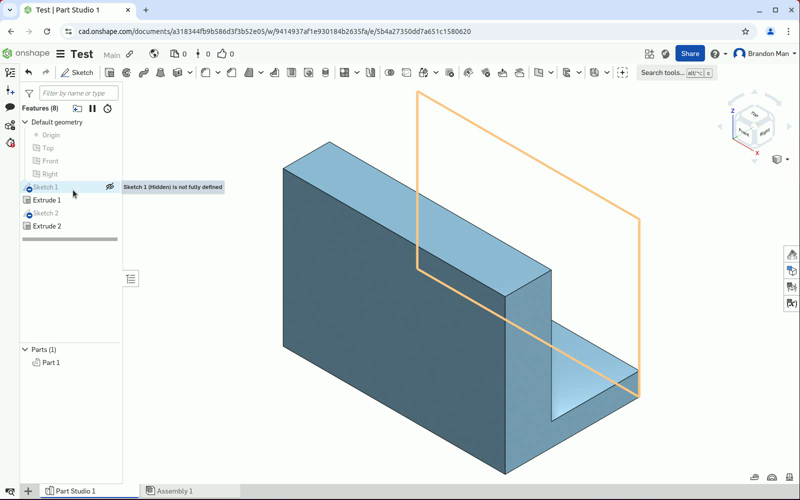
click(73, 189)